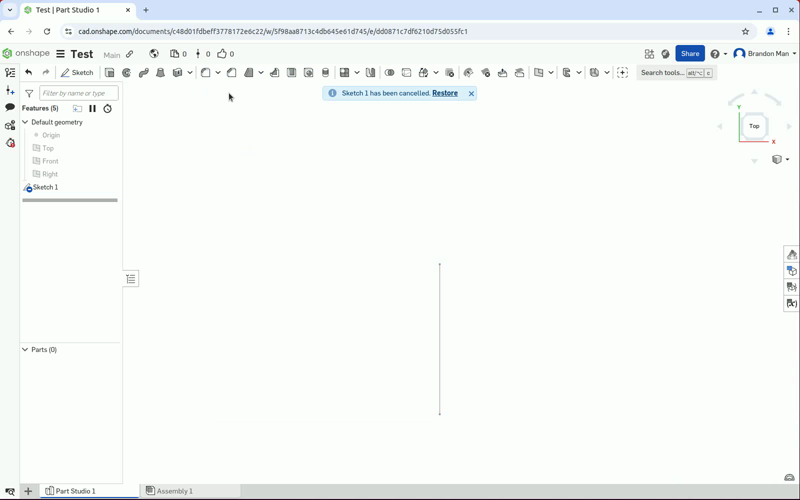
key(shift+h)
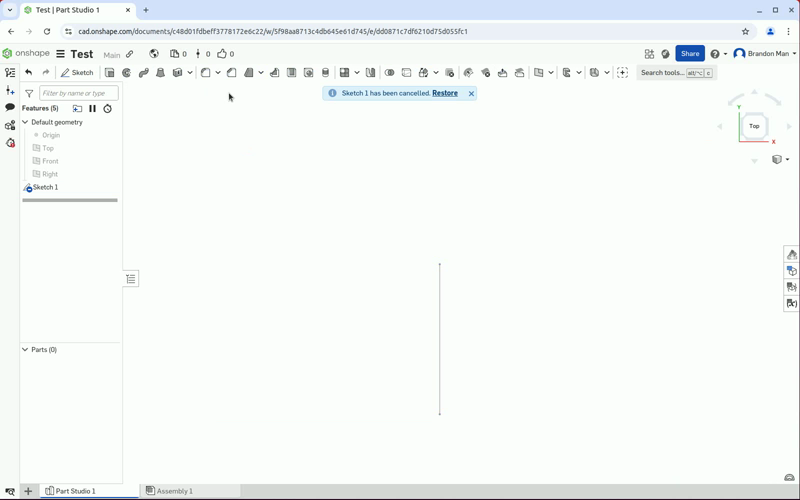
key(shift+s)
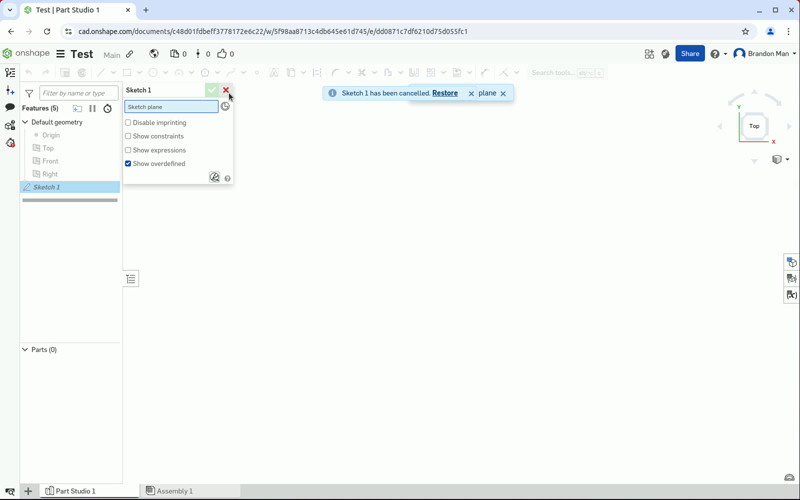
mouse_move(73, 150)
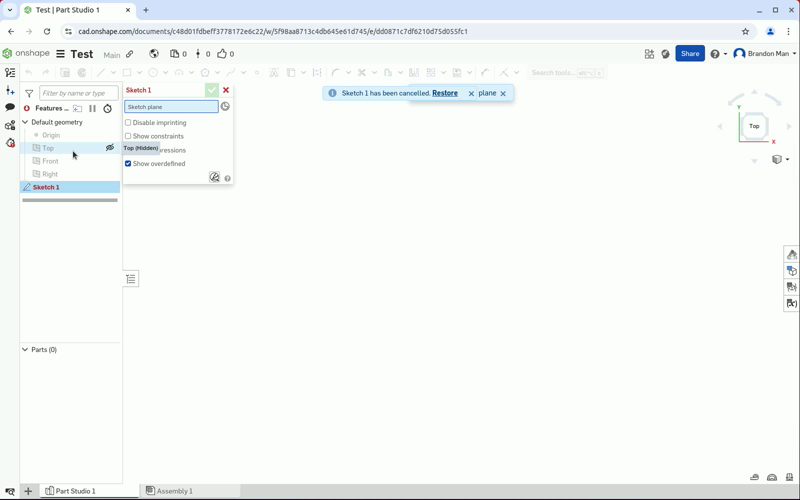
click(73, 150)
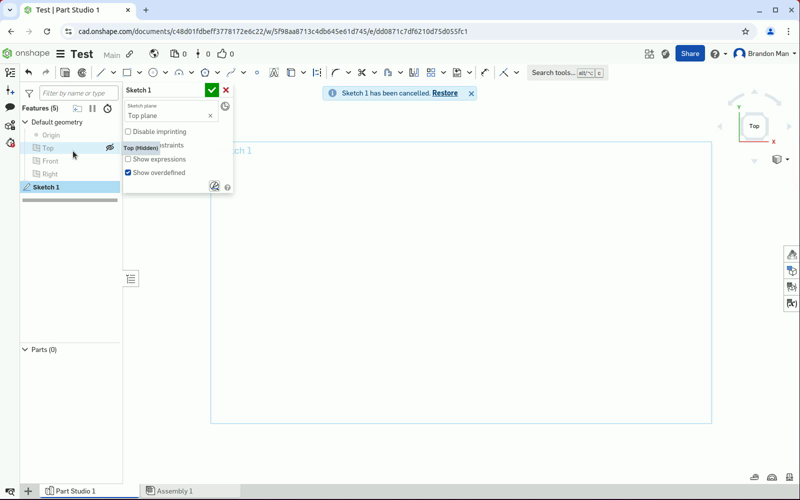
mouse_move(73, 352)
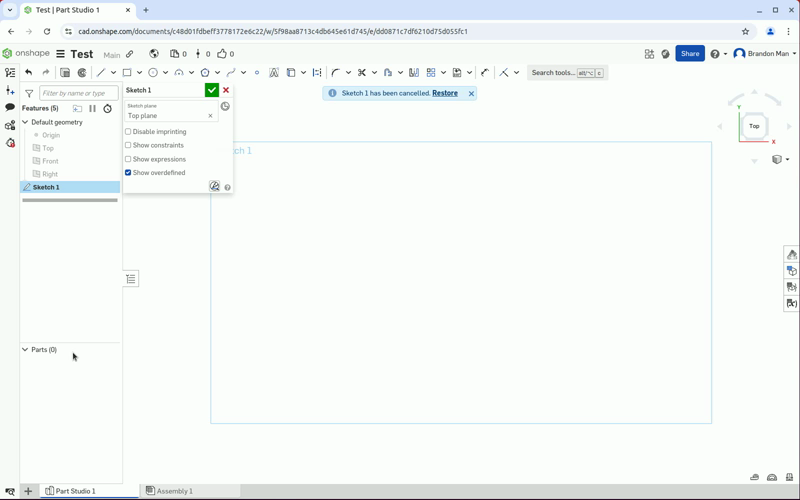
key(y)
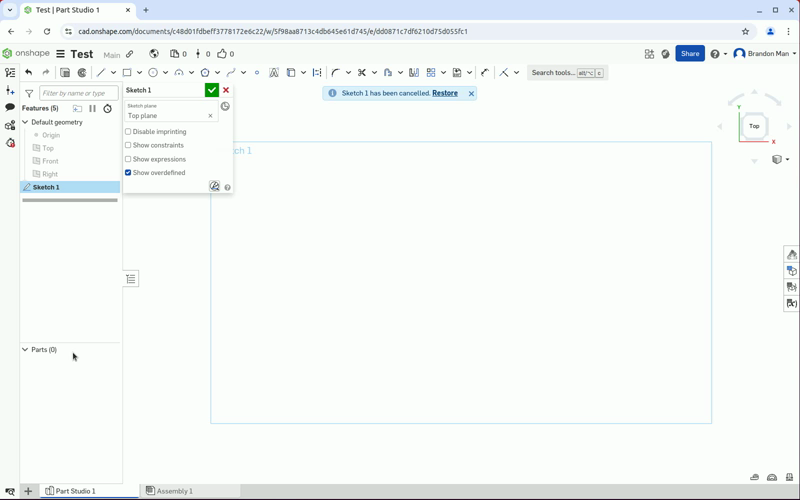
key(l)
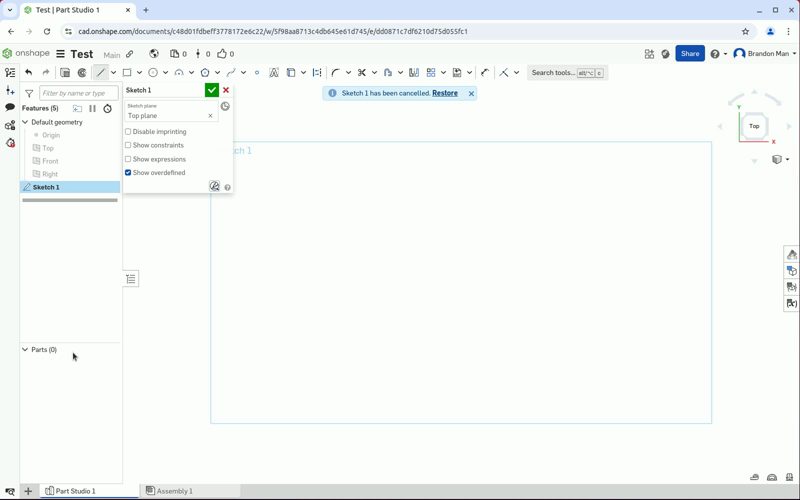
key_down(shift)
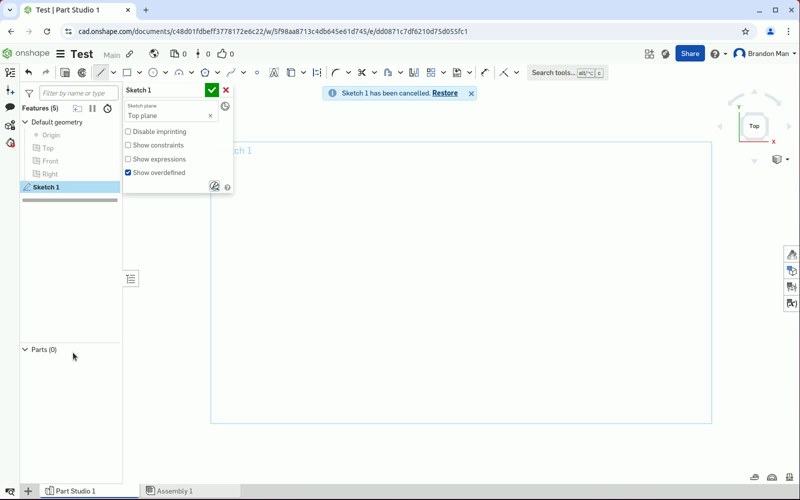
mouse_move(404, 395)
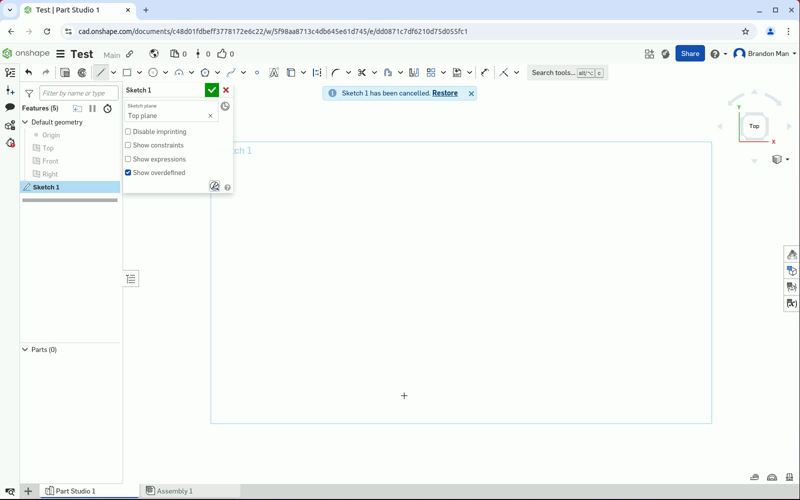
click(404, 395)
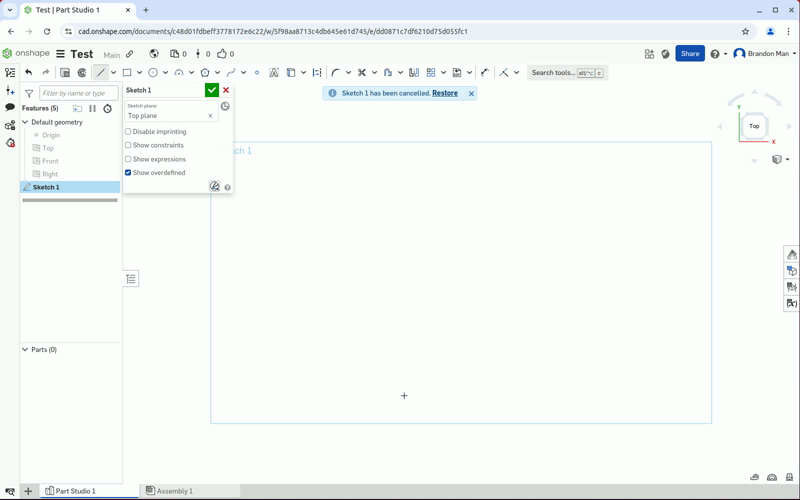
key_up(shift)
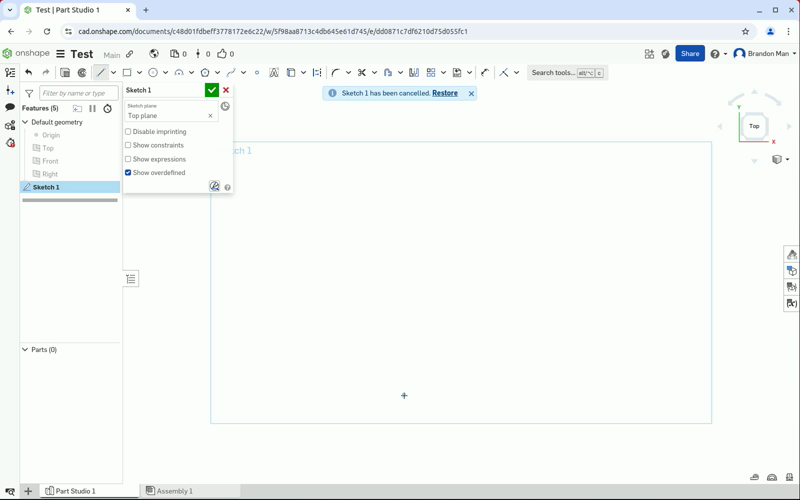
key_down(shift)
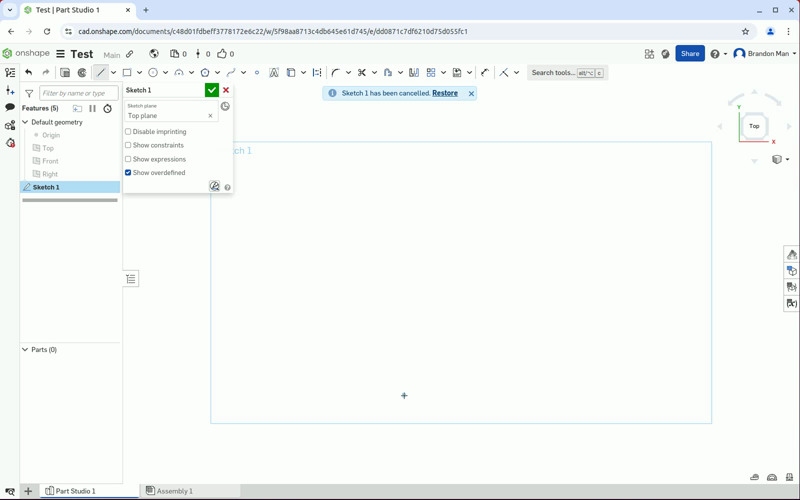
mouse_move(434, 395)
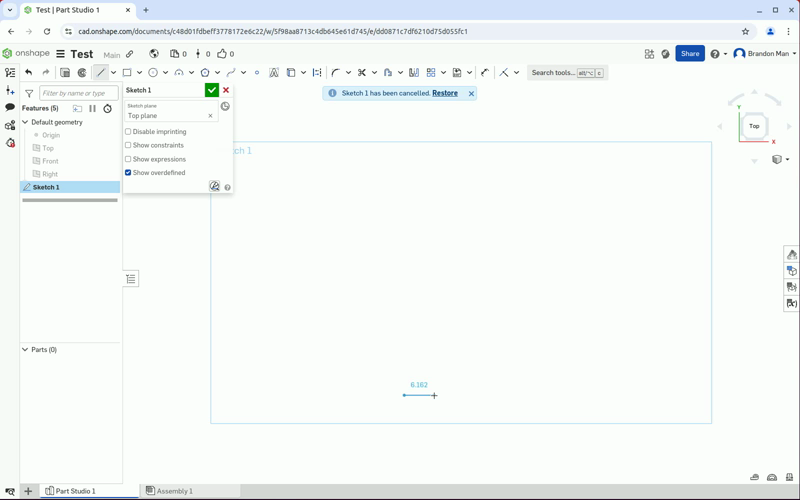
mouse_move(460, 395)
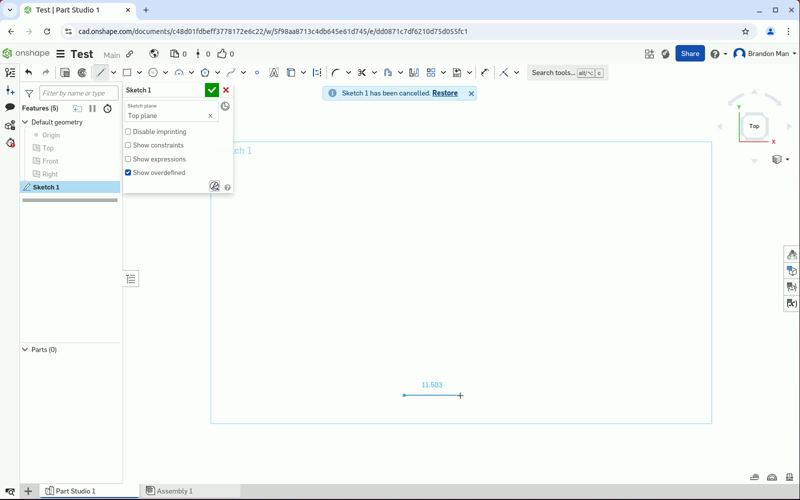
click(460, 395)
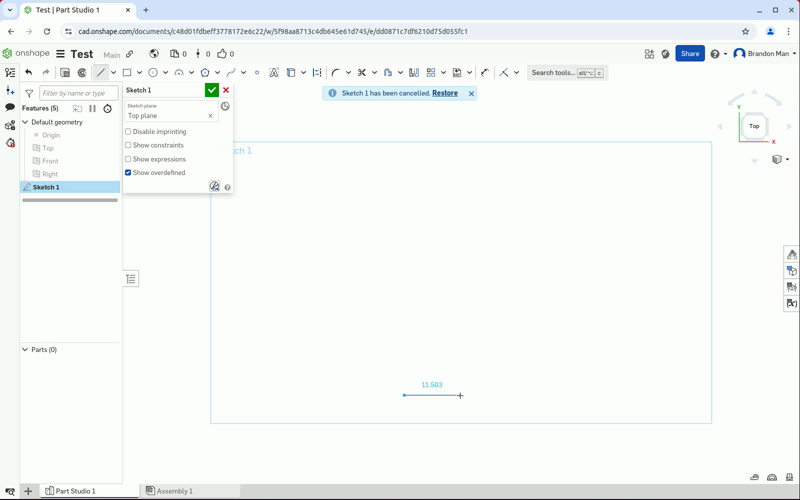
key_up(shift)
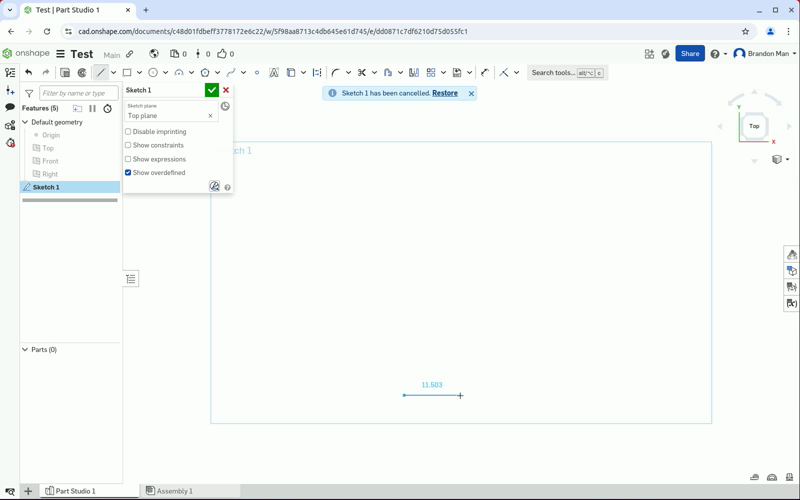
key_down(shift)
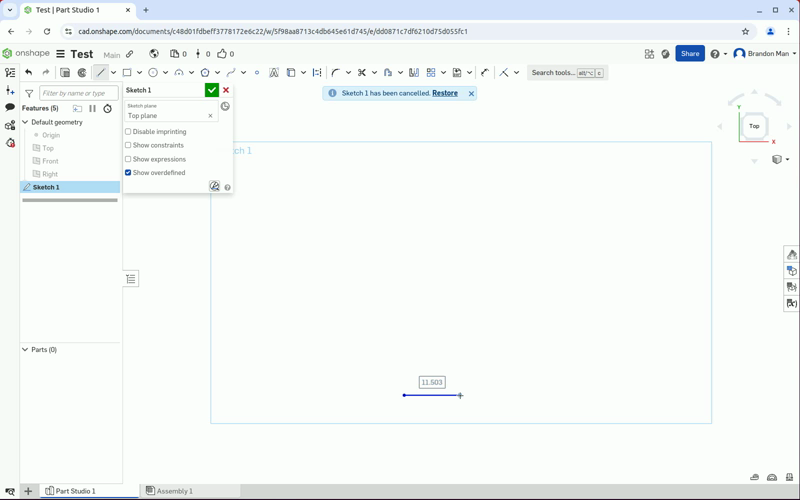
mouse_move(460, 283)
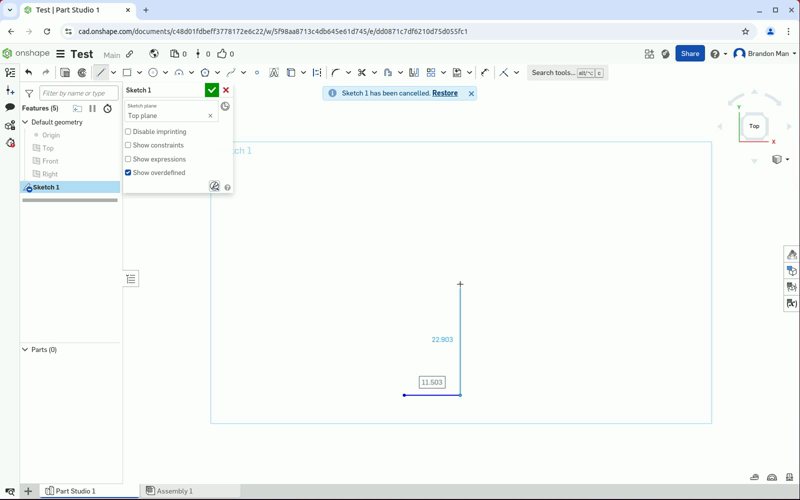
click(460, 283)
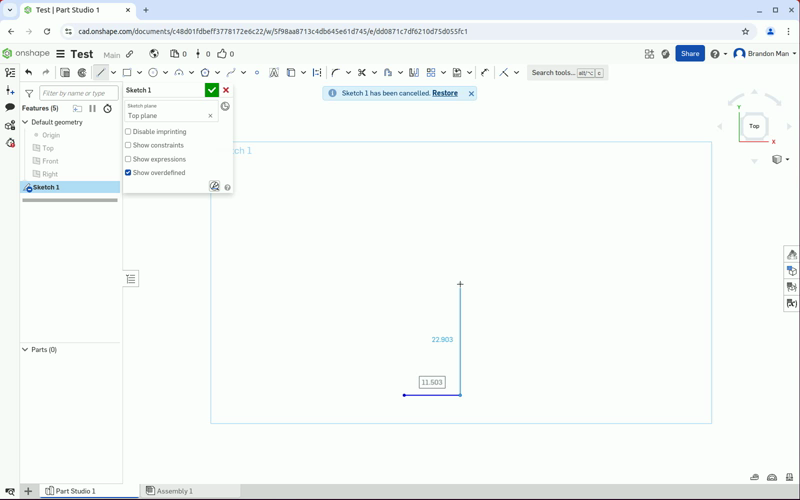
key_up(shift)
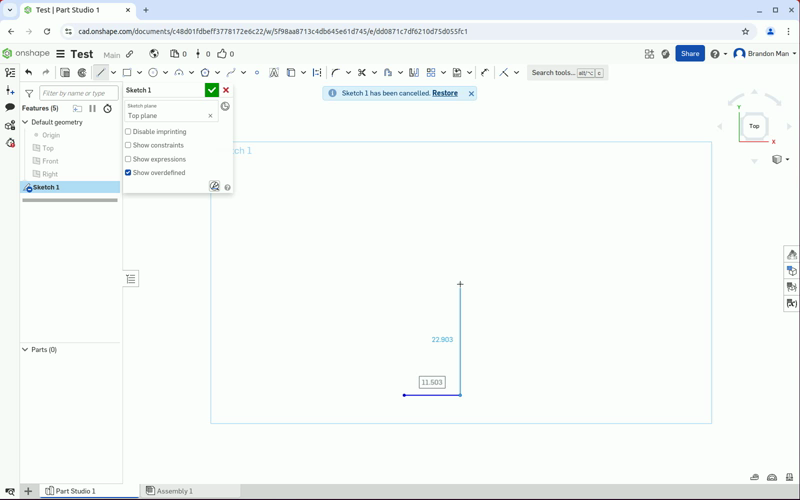
key_down(shift)
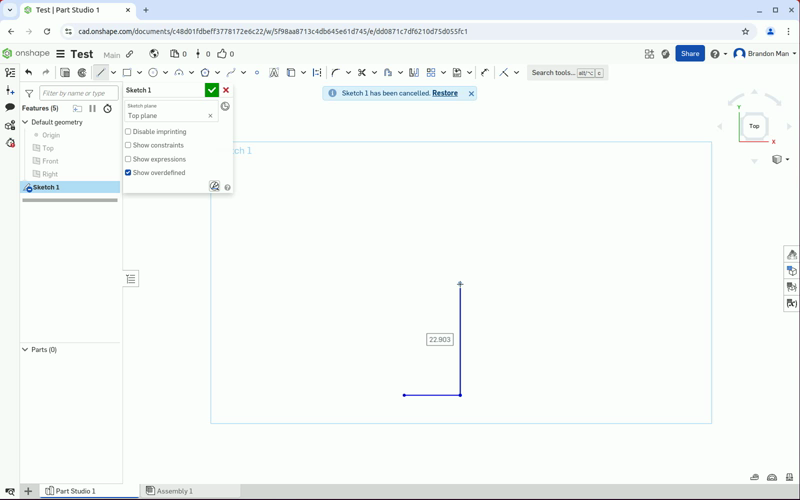
mouse_move(490, 283)
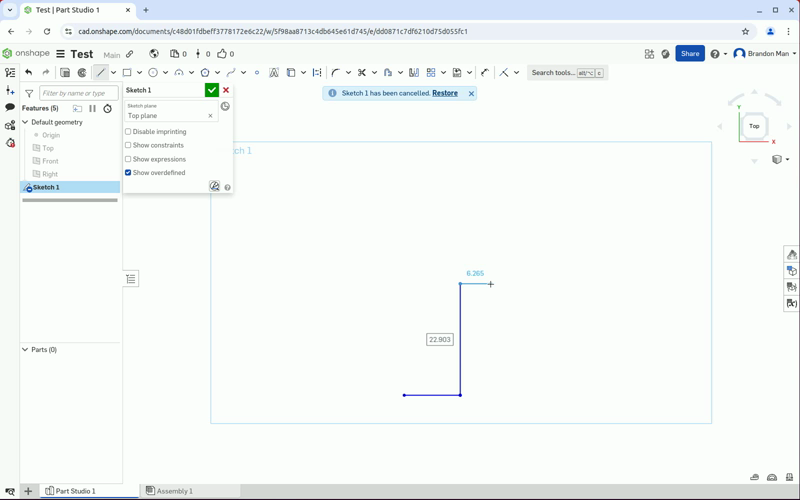
mouse_move(460, 229)
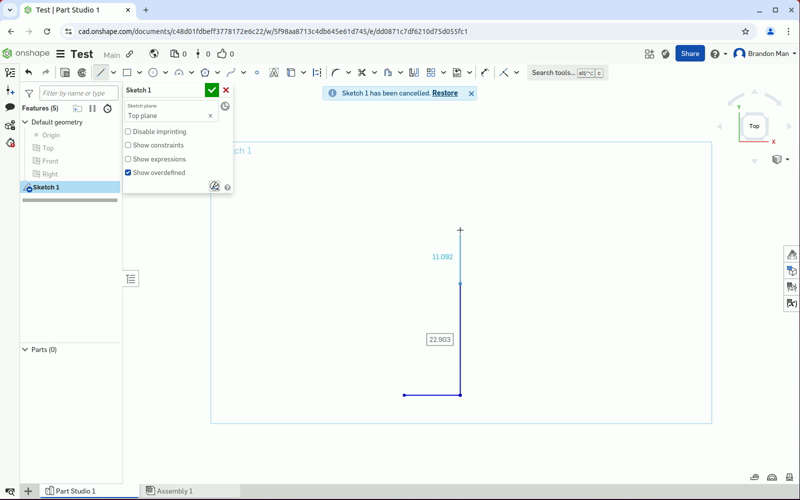
click(460, 229)
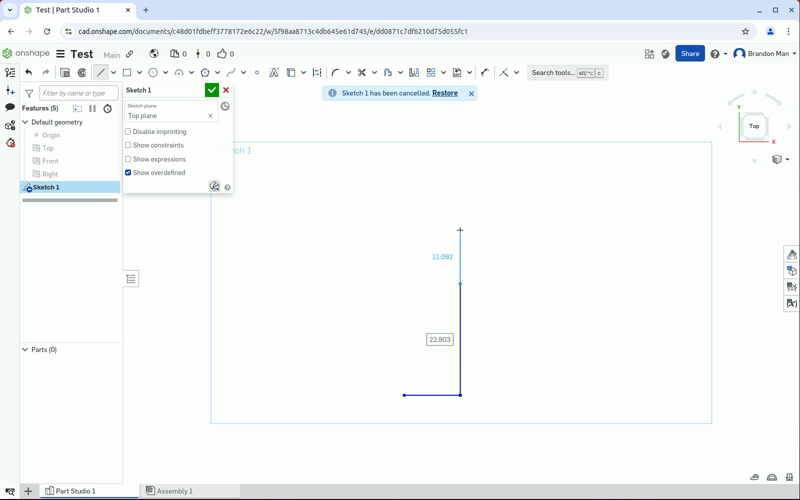
key_up(shift)
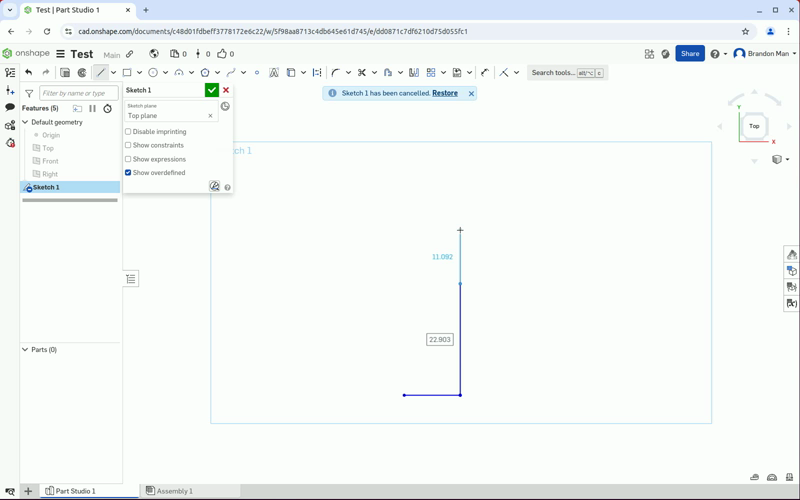
key_down(shift)
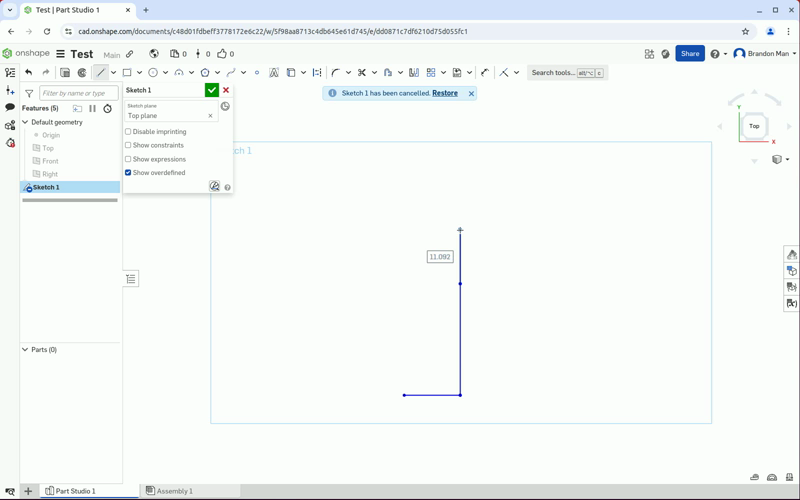
mouse_move(490, 229)
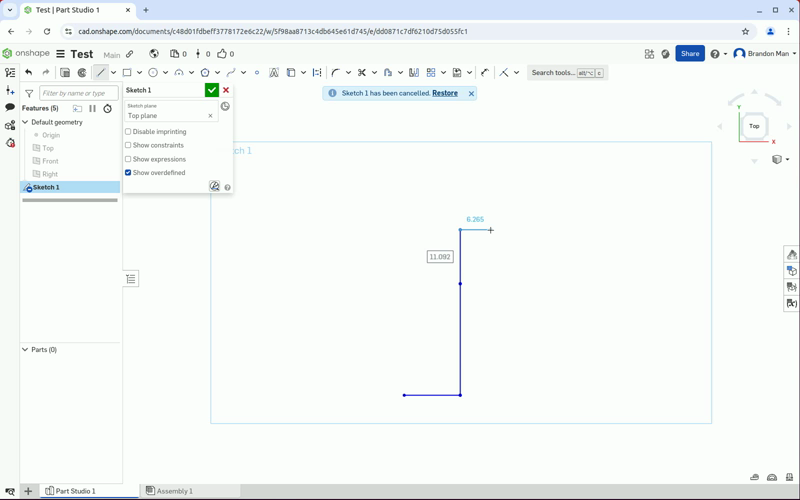
mouse_move(425, 229)
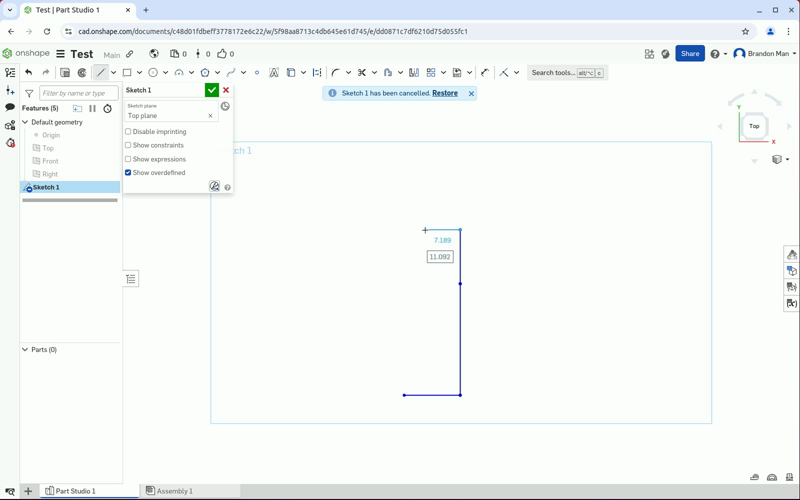
click(425, 229)
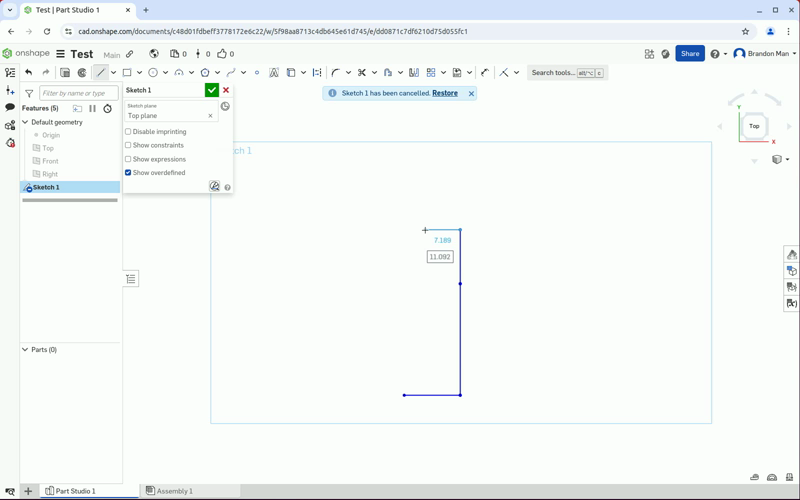
key_up(shift)
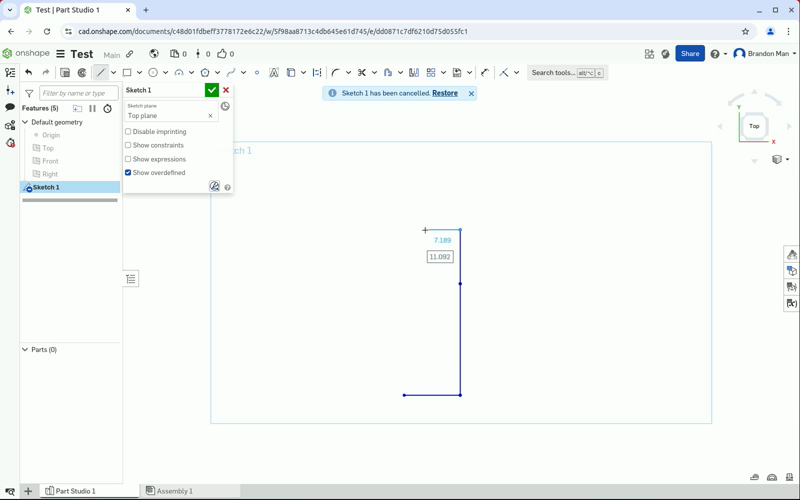
key_down(shift)
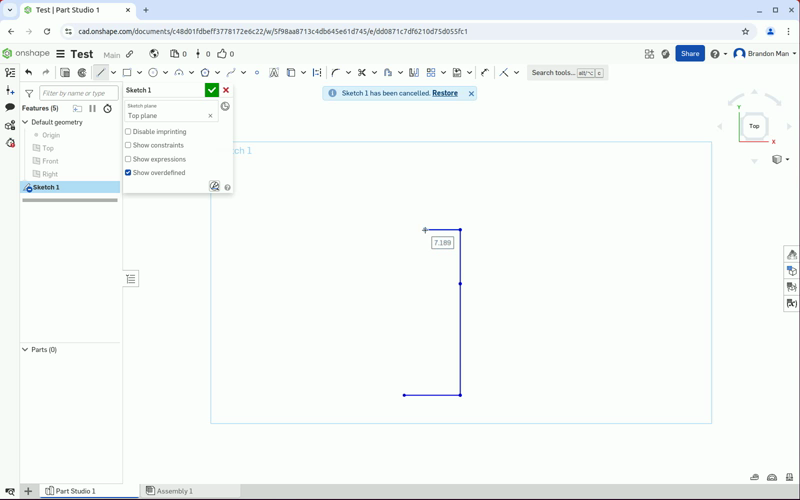
mouse_move(455, 229)
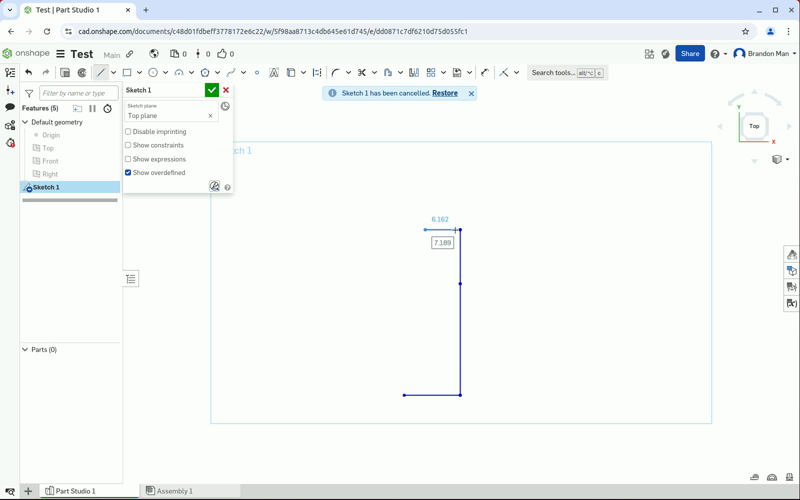
mouse_move(425, 283)
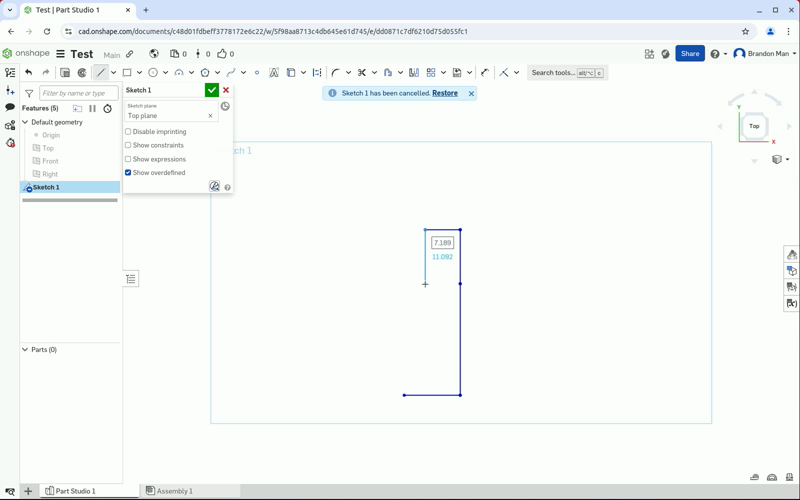
click(425, 283)
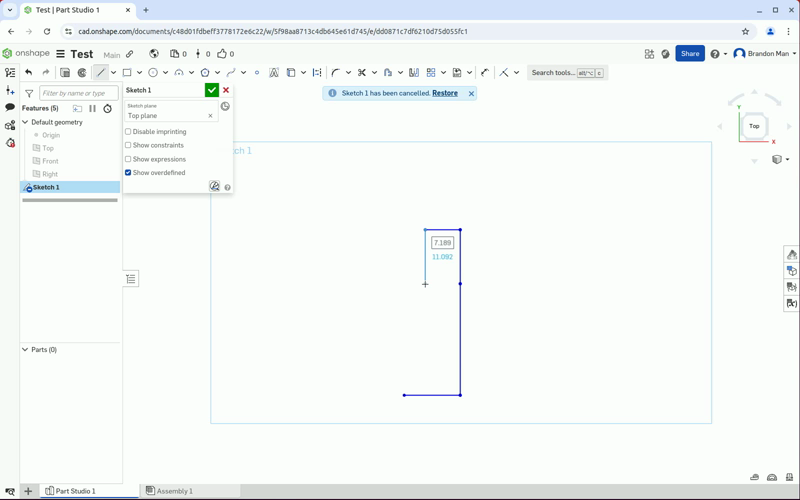
key_up(shift)
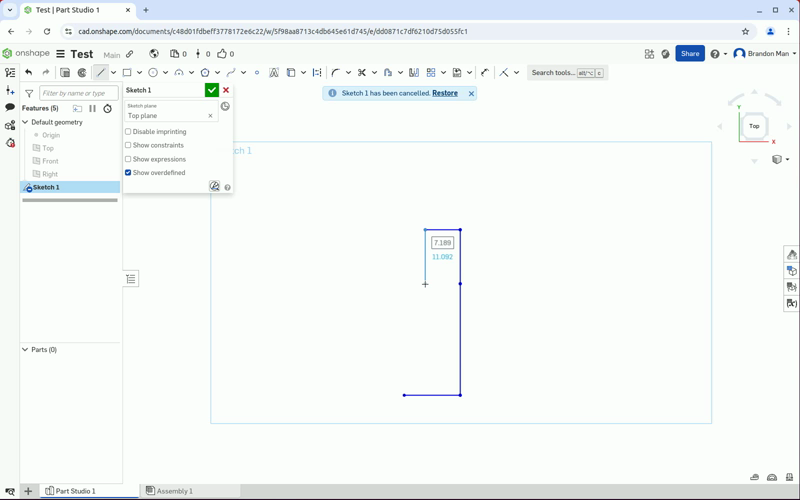
key_down(shift)
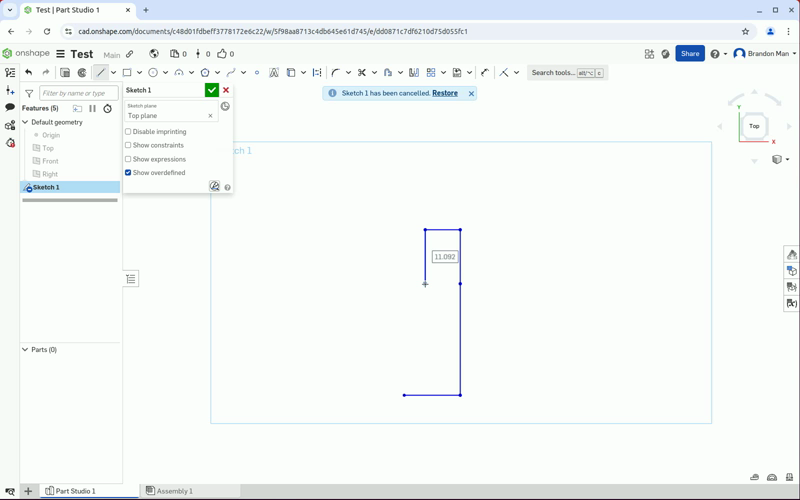
mouse_move(455, 283)
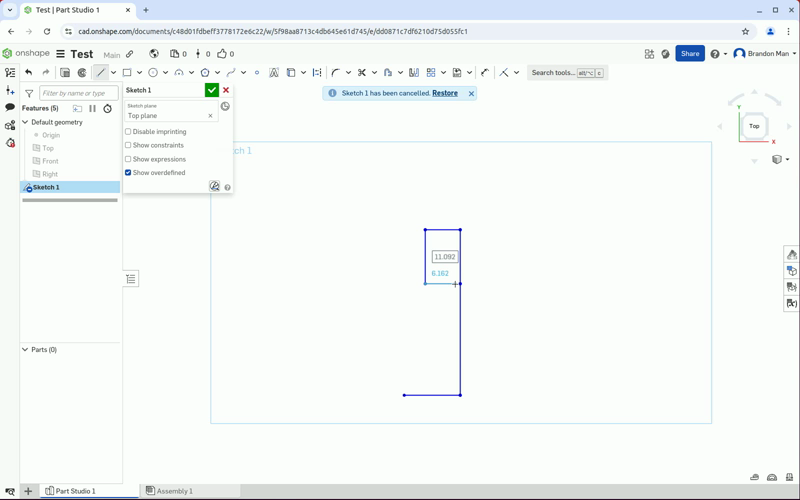
mouse_move(404, 283)
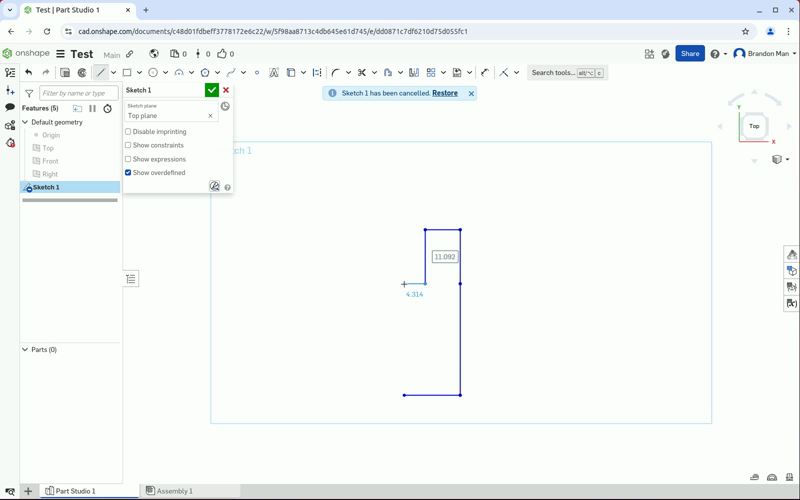
click(404, 283)
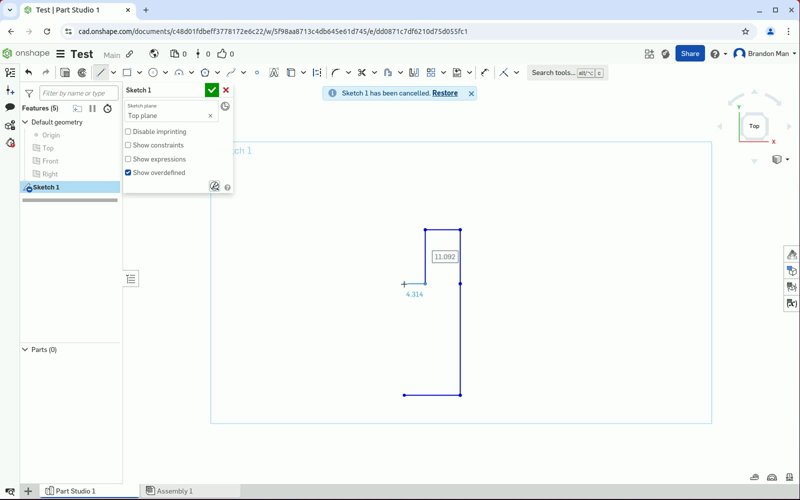
key_up(shift)
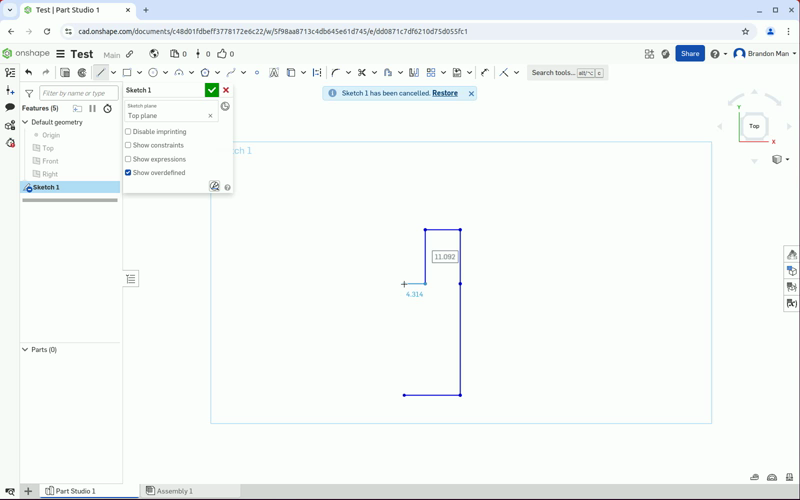
key_down(shift)
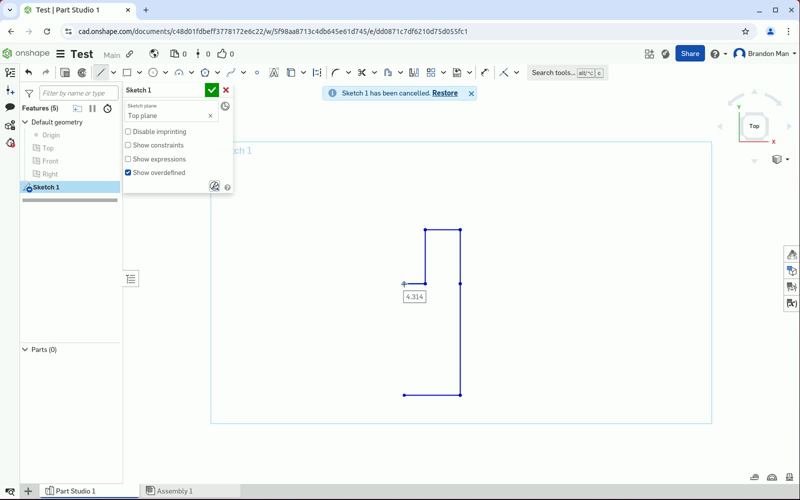
mouse_move(404, 395)
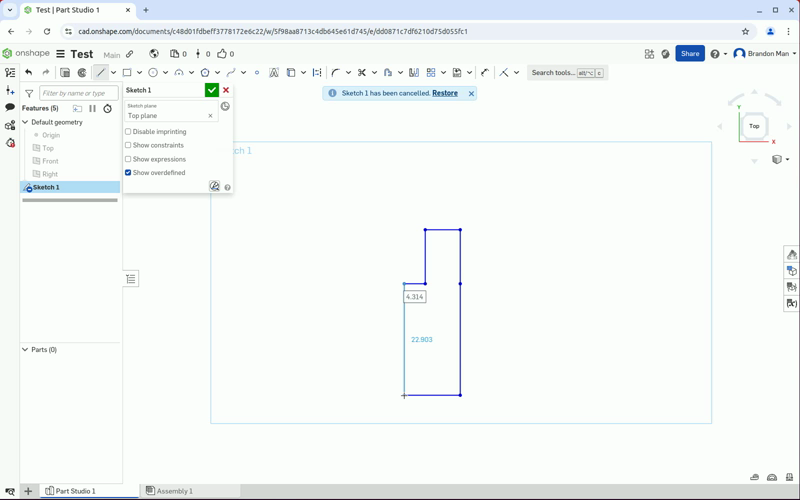
key_up(shift)
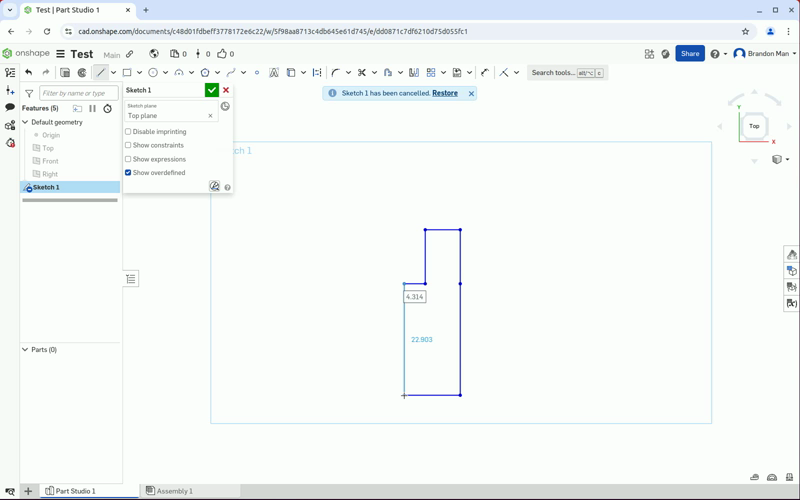
click(404, 395)
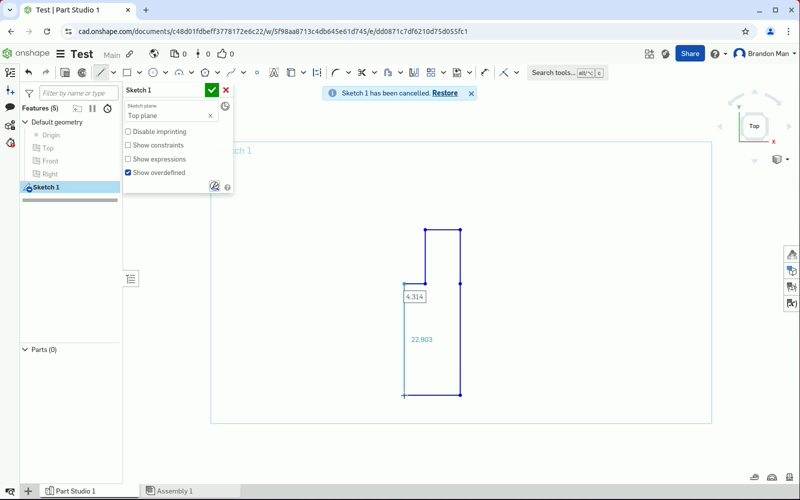
key(esc)
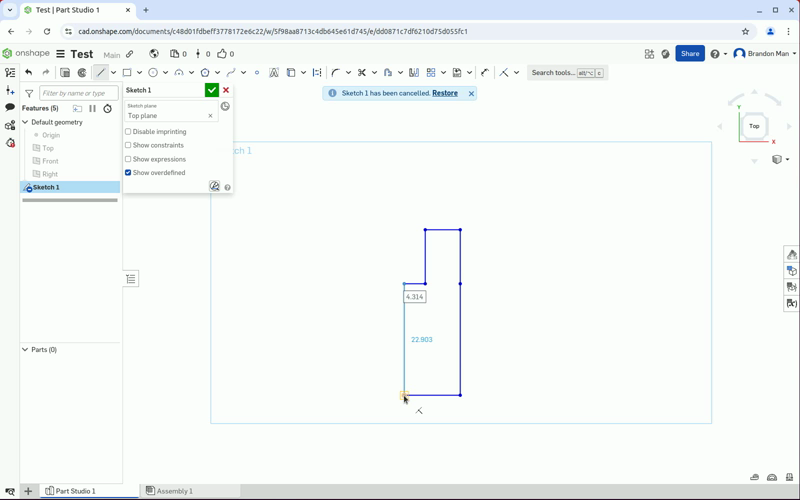
key(c)
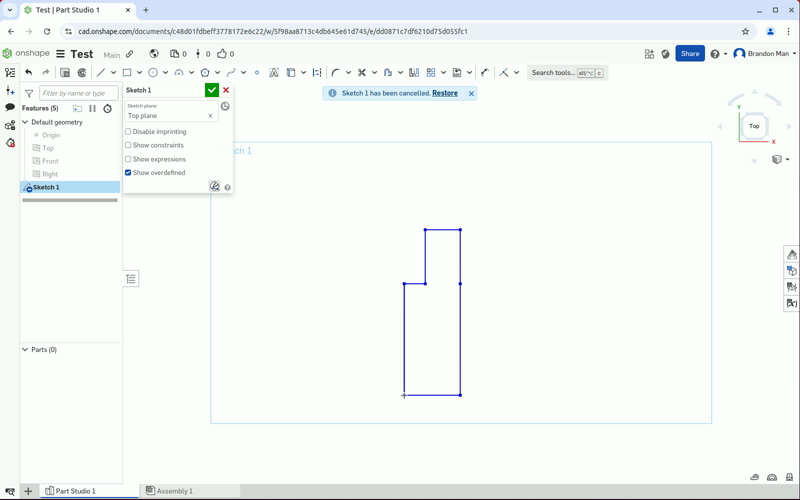
key_down(shift)
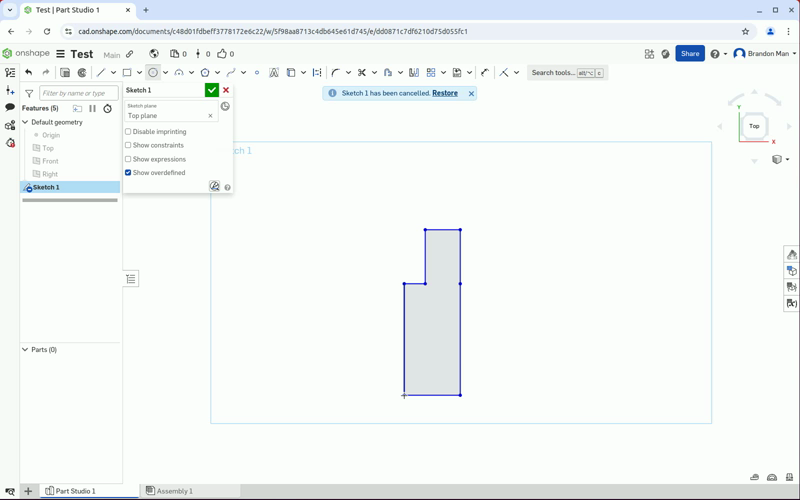
mouse_move(418, 381)
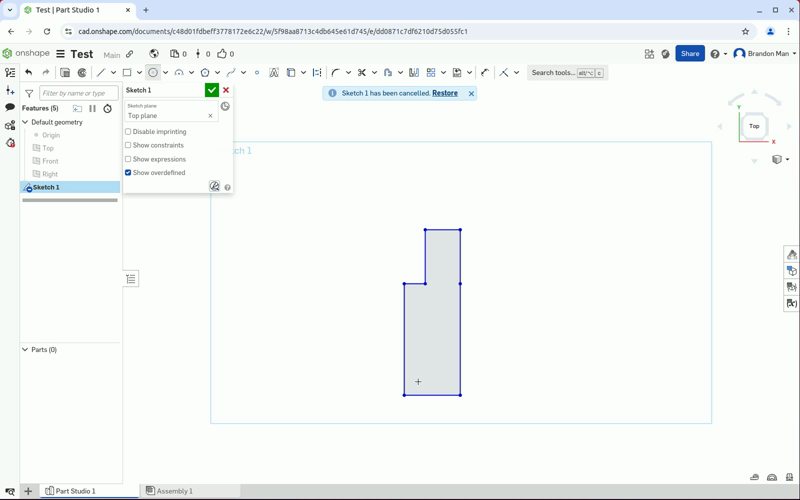
click(418, 381)
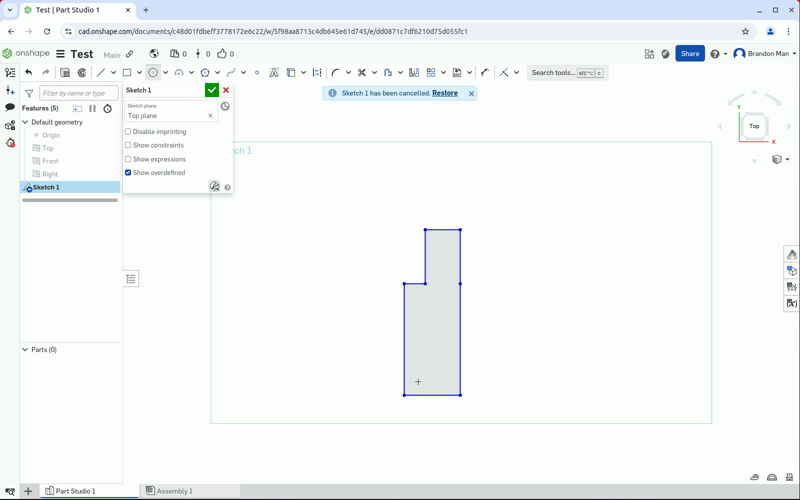
key_up(shift)
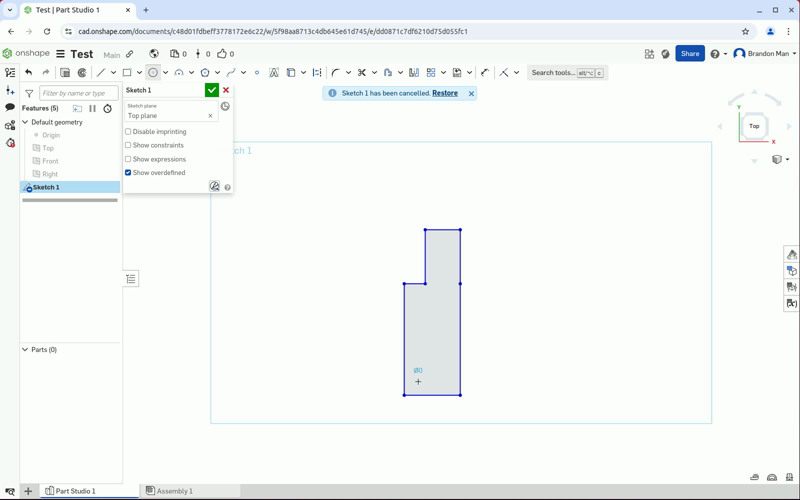
mouse_move(422, 381)
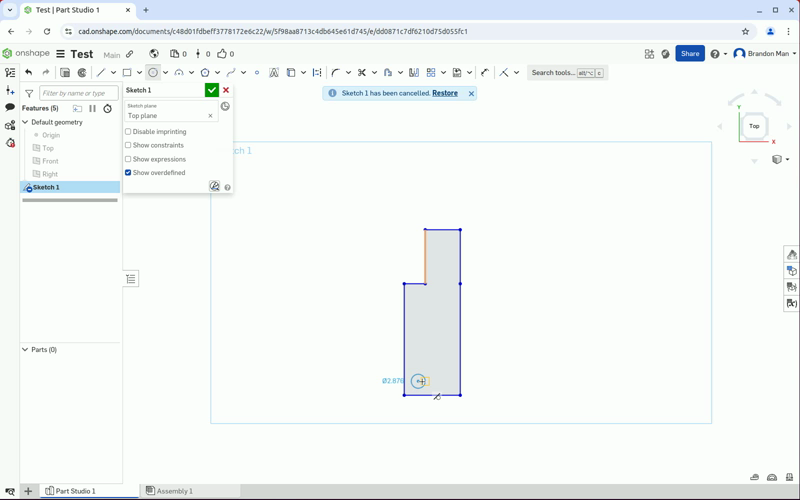
click(422, 381)
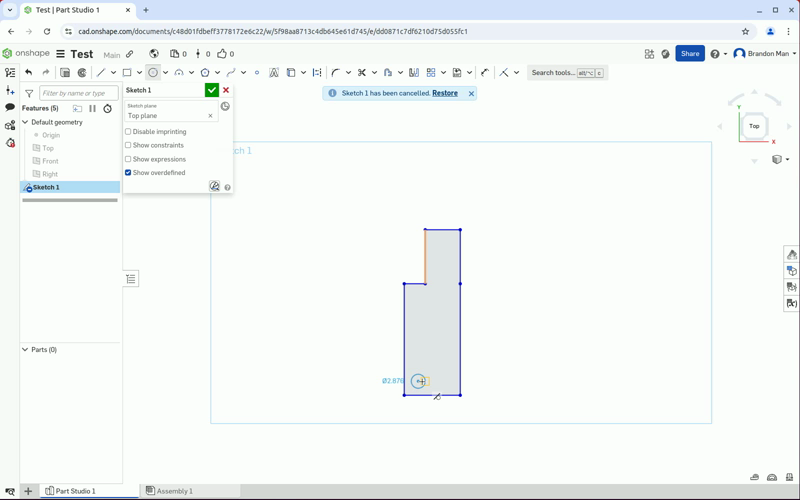
key(esc)
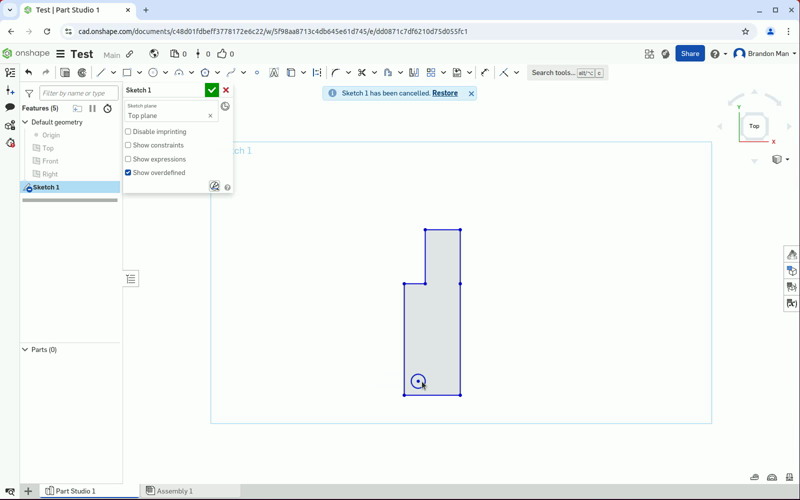
key(c)
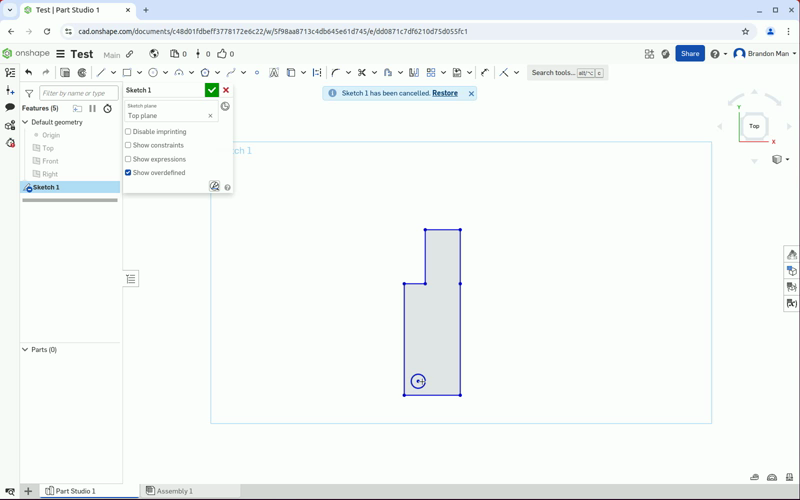
key_down(shift)
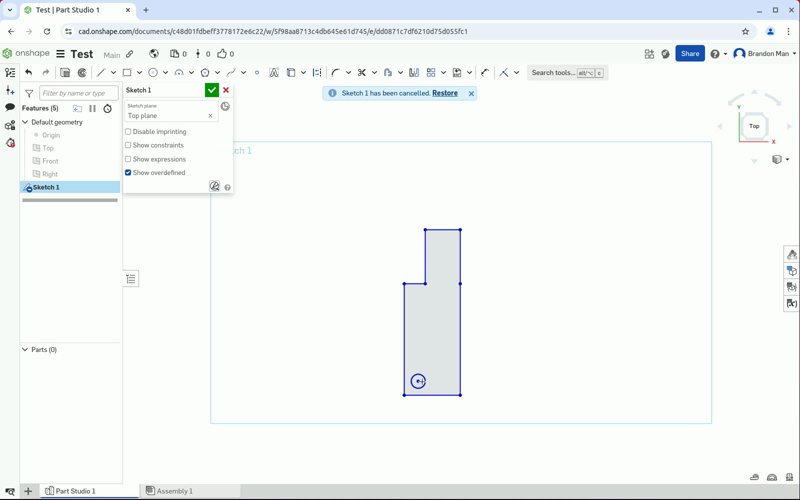
mouse_move(418, 297)
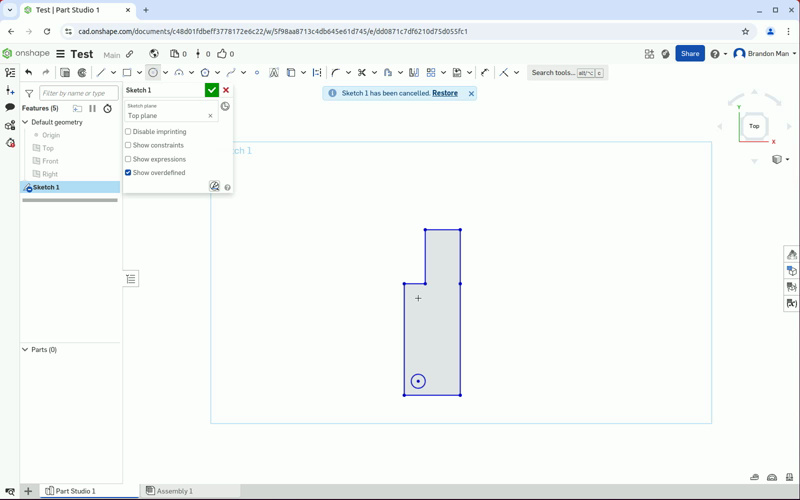
click(418, 297)
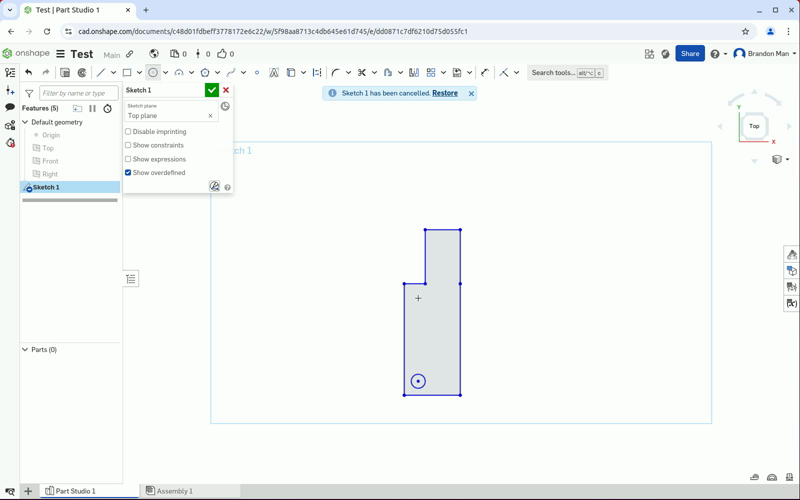
key_up(shift)
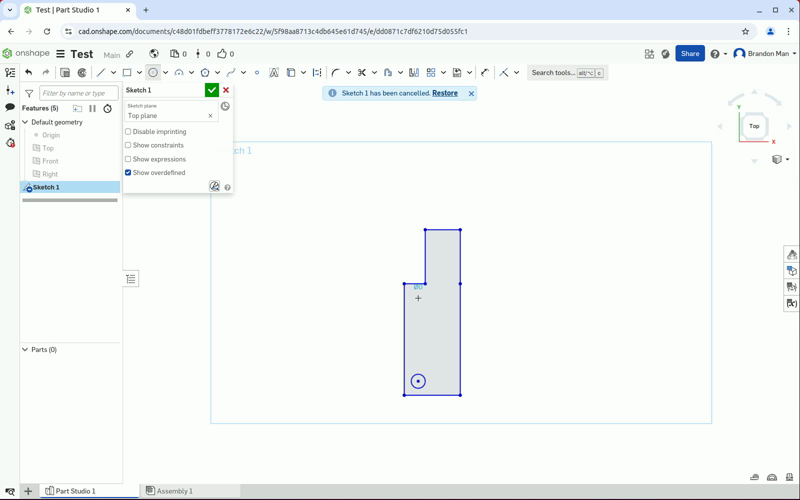
mouse_move(422, 297)
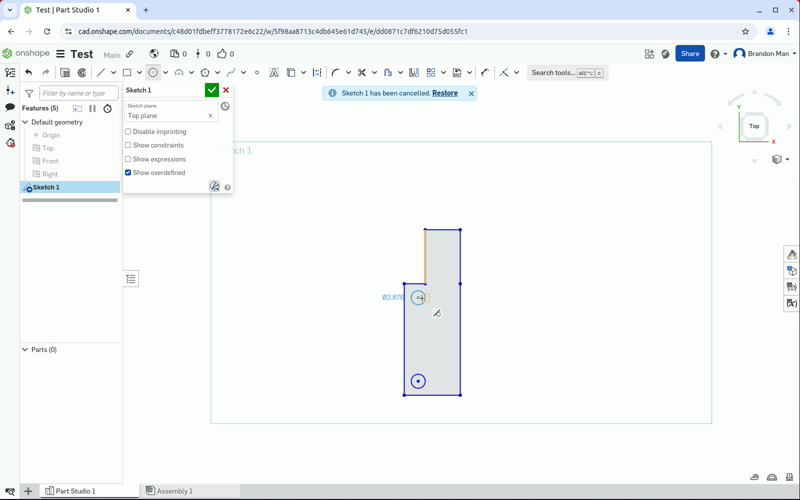
click(422, 297)
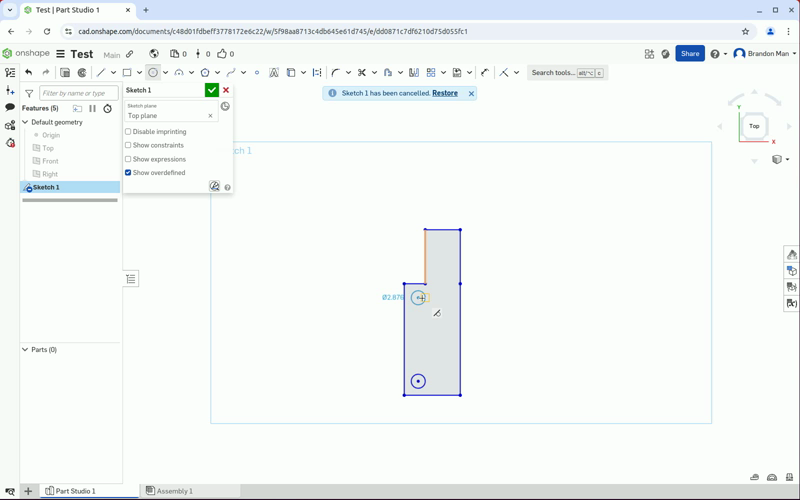
key(esc)
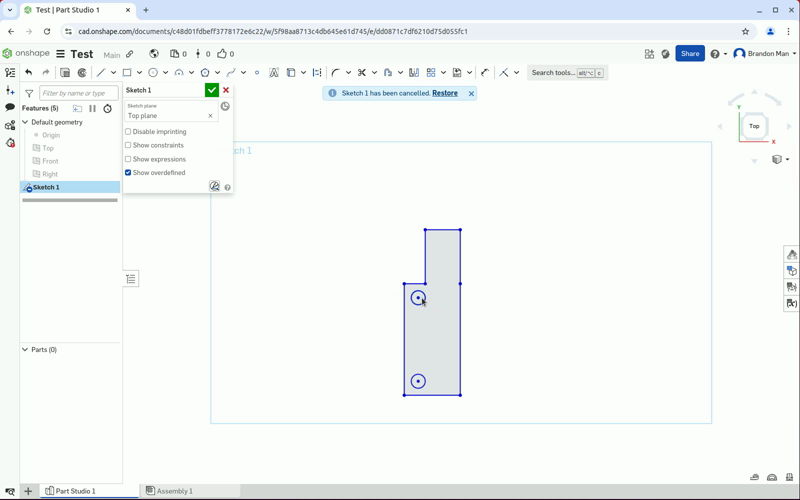
mouse_move(435, 263)
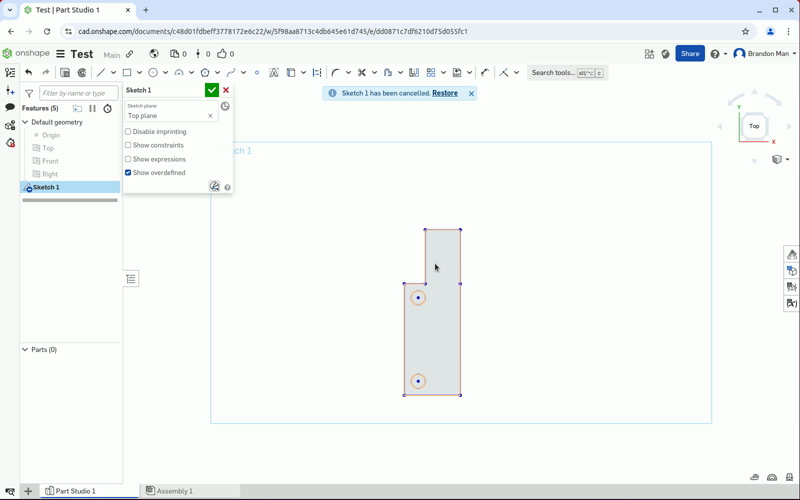
click(435, 263)
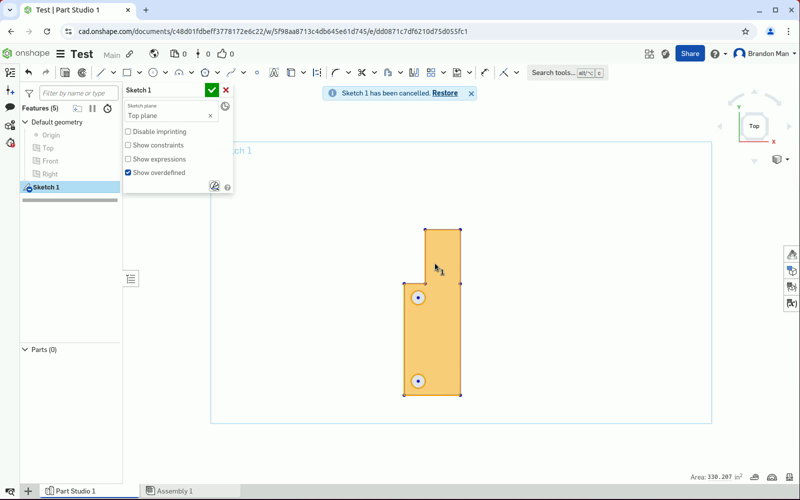
mouse_move(73, 352)
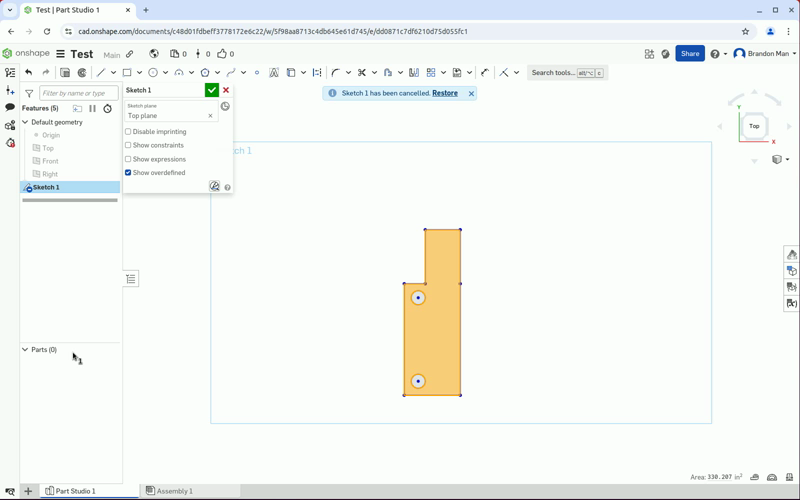
key(shift+y)
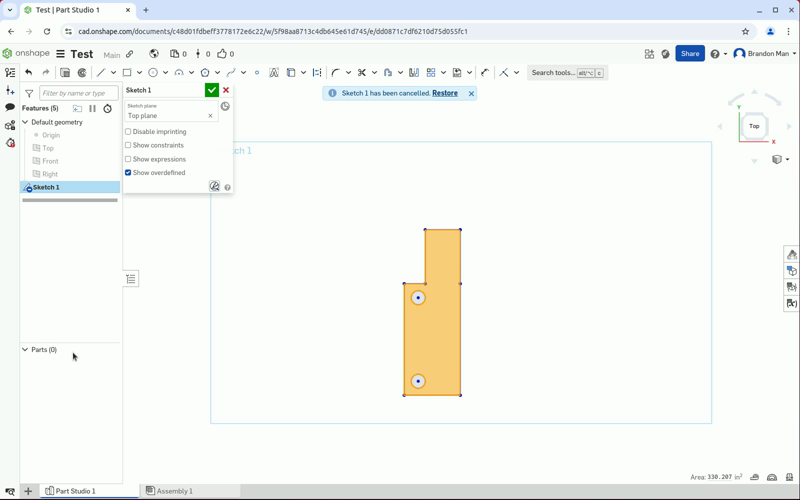
key(shift+e)
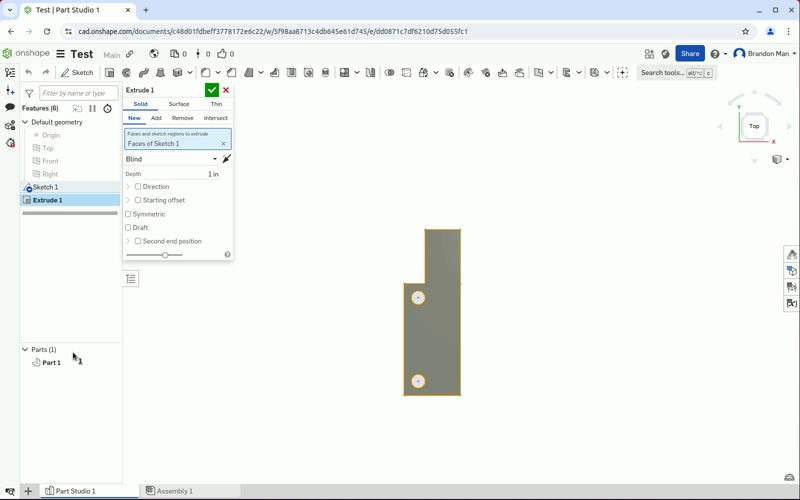
mouse_move(143, 106)
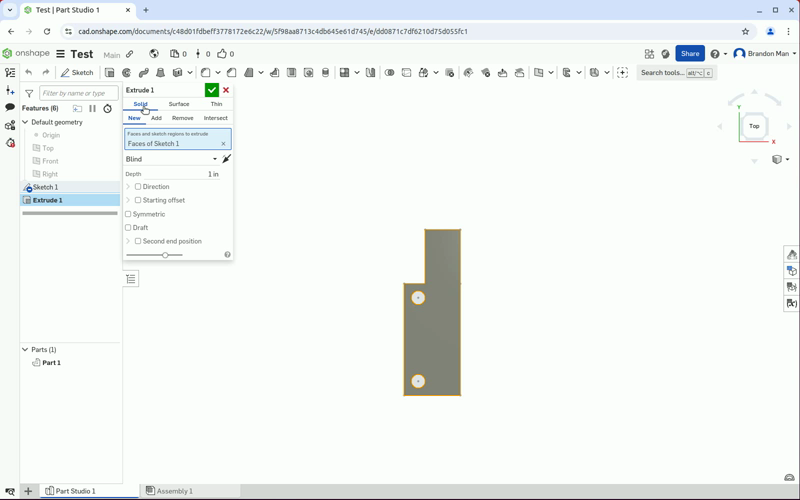
click(143, 106)
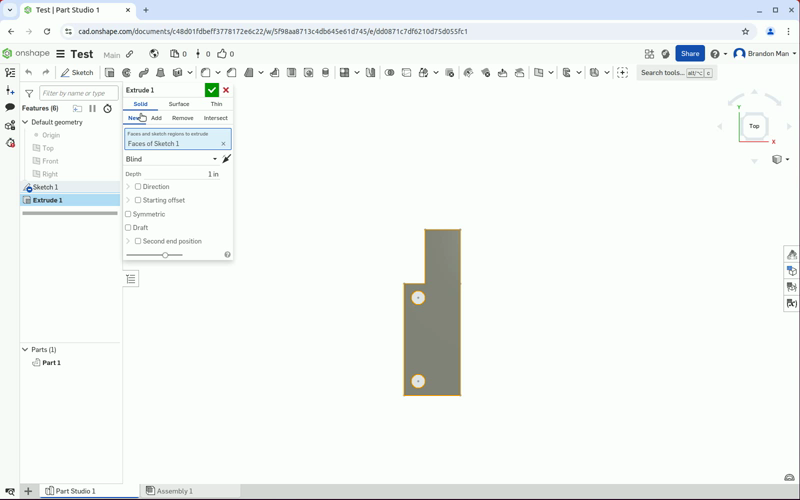
mouse_move(137, 120)
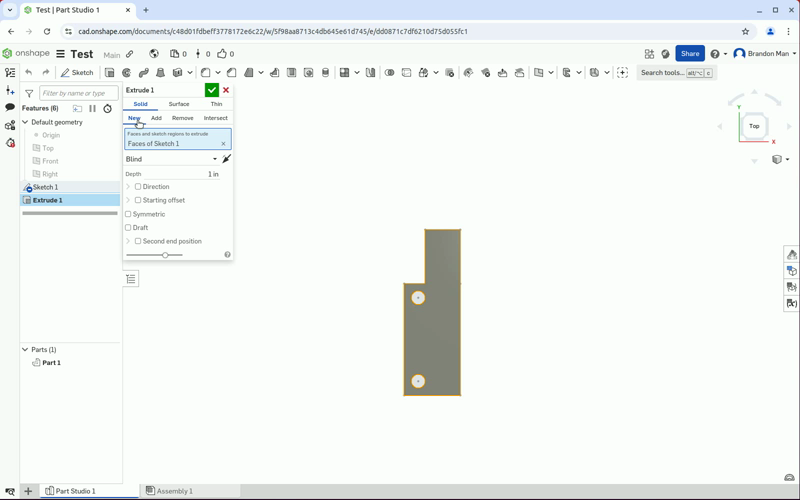
click(137, 120)
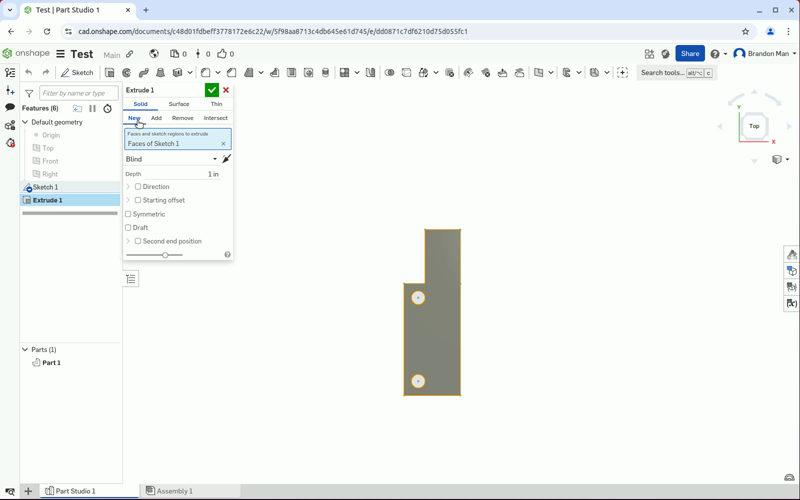
key(tab, 4)
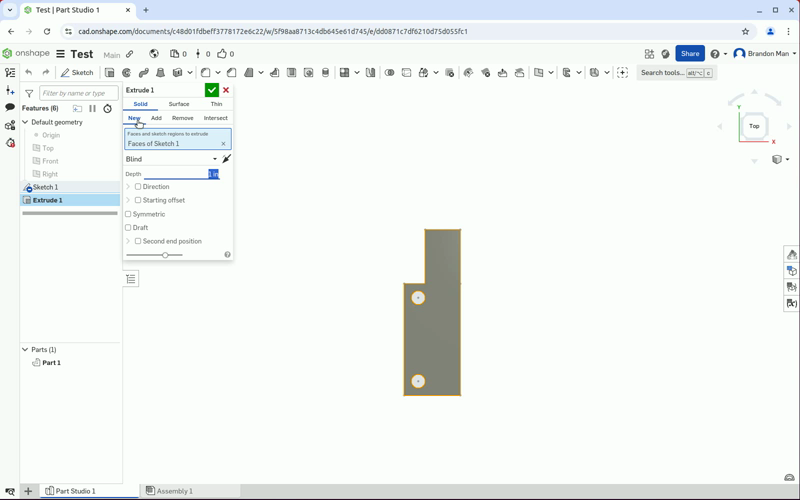
text(5.536)
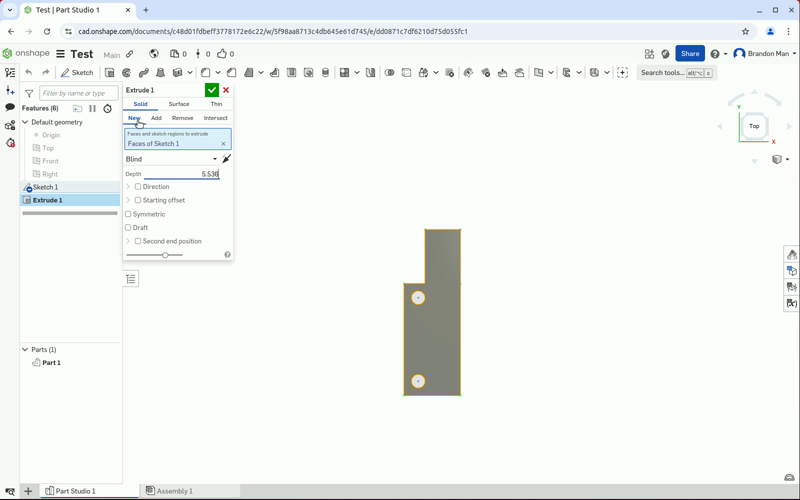
key(enter)
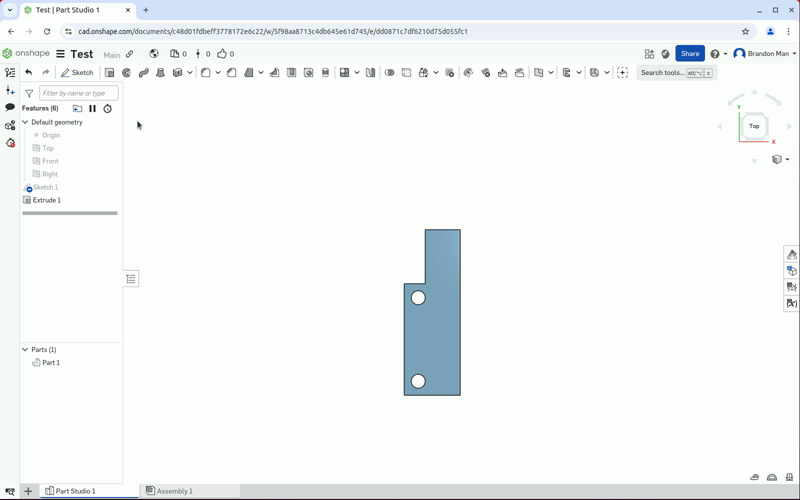
key(shift+h)
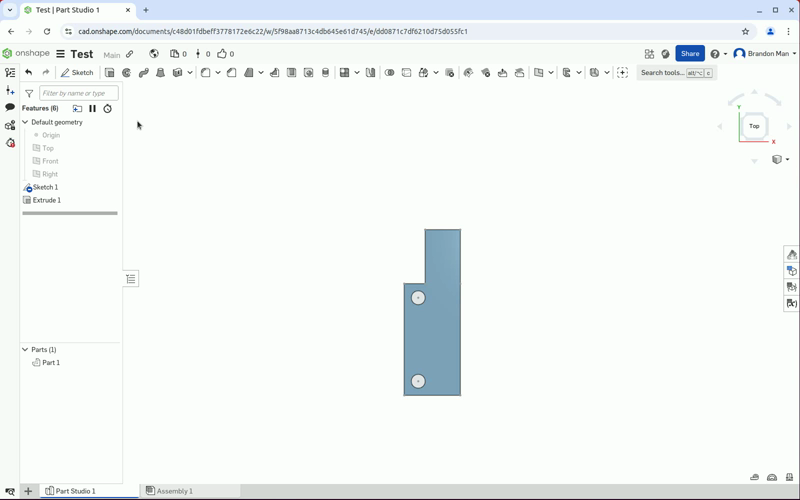
key(shift+h)
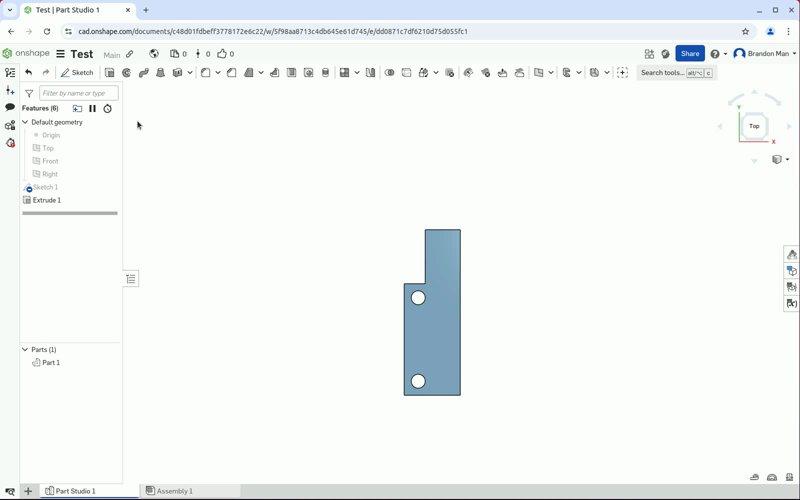
mouse_move(73, 189)
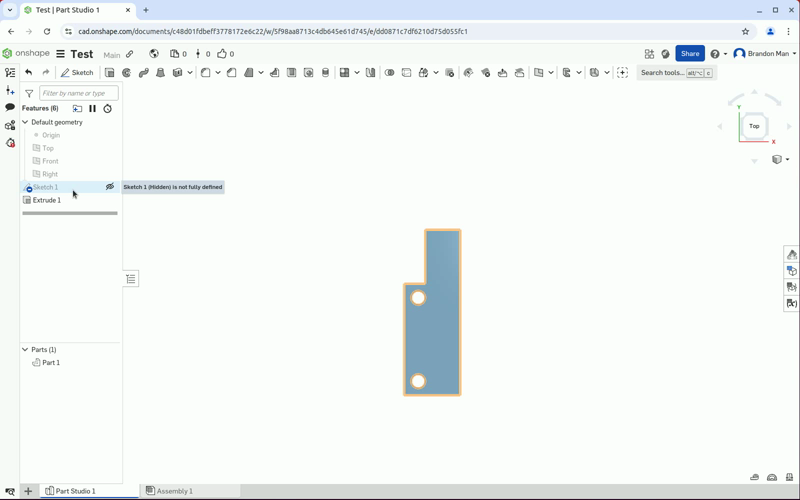
click(73, 189)
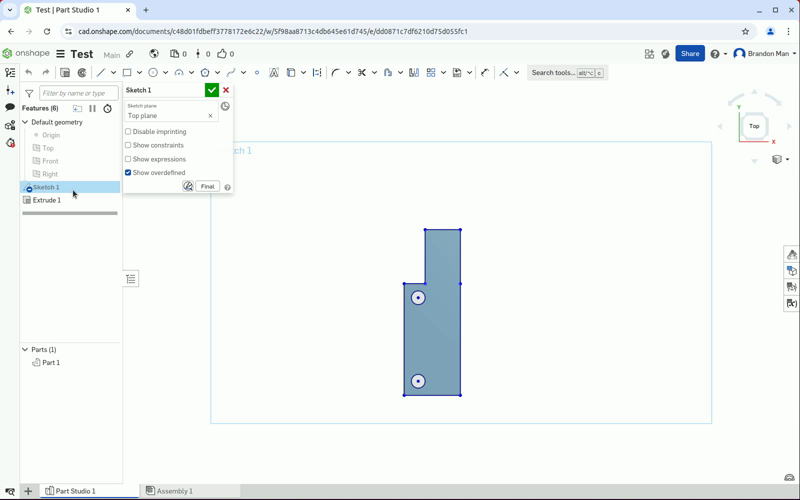
mouse_move(229, 92)
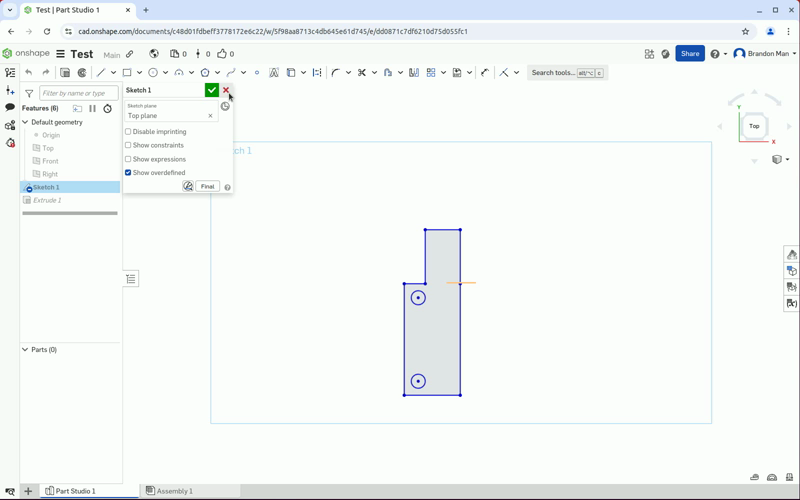
click(229, 92)
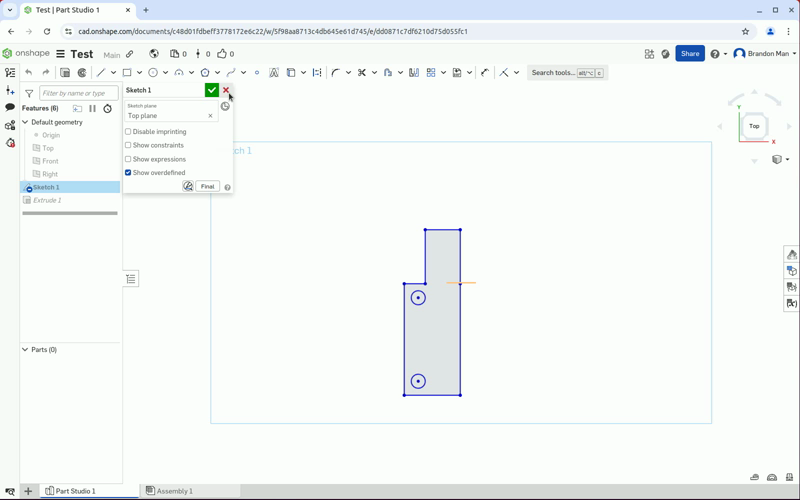
key(shift+s)
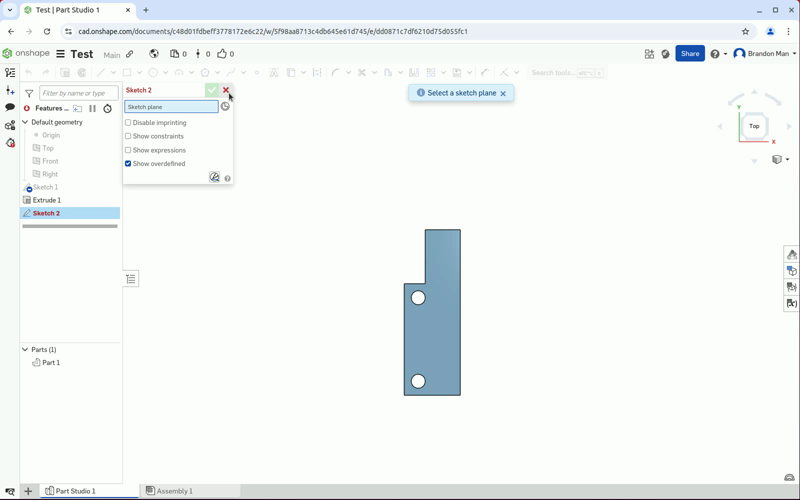
mouse_move(73, 150)
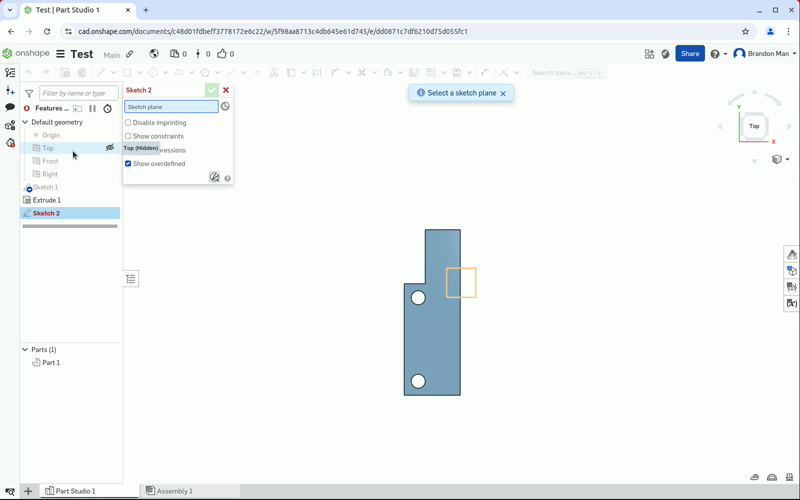
click(73, 150)
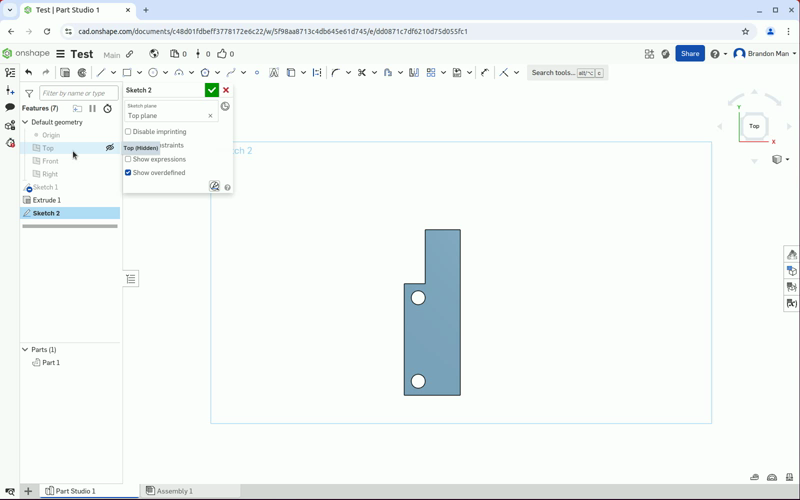
mouse_move(73, 352)
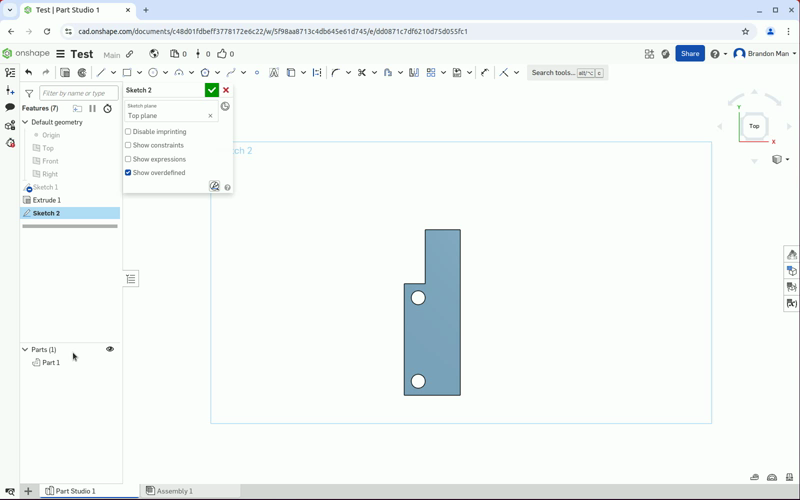
key(y)
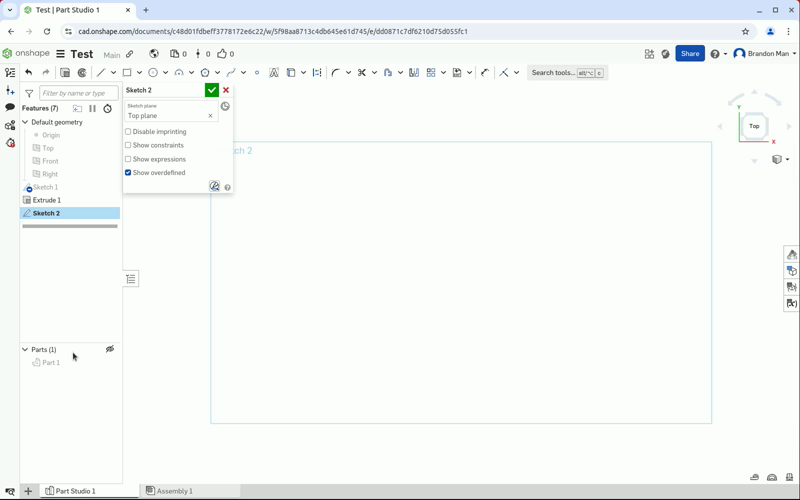
key(l)
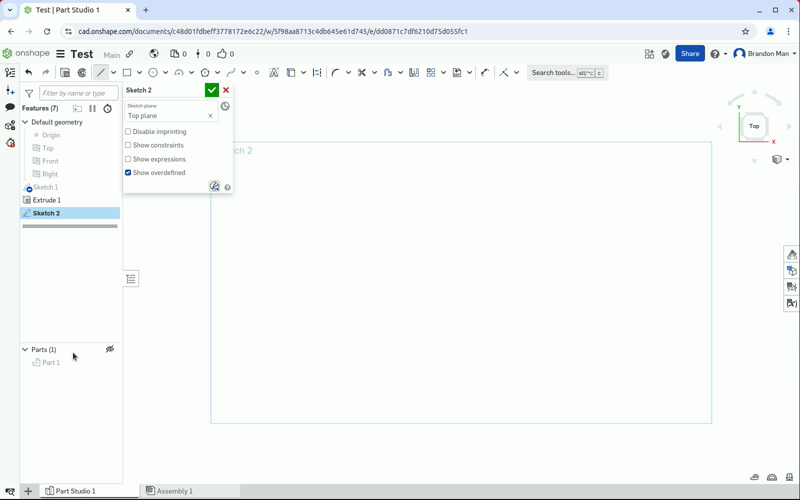
key_down(shift)
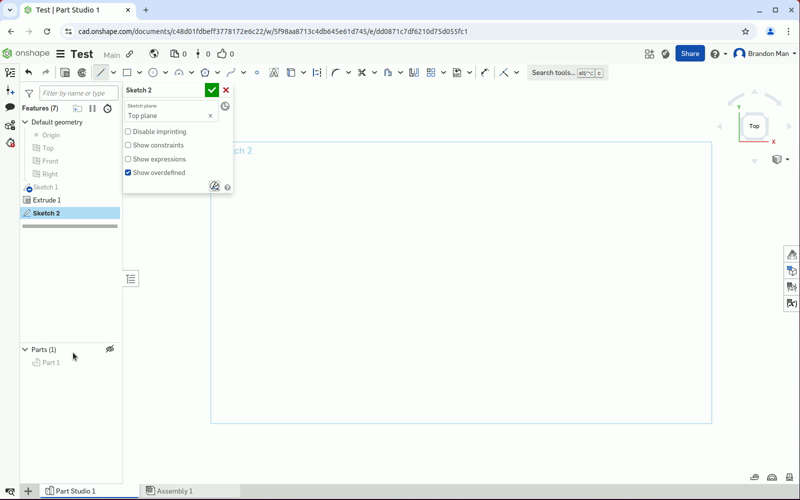
mouse_move(460, 395)
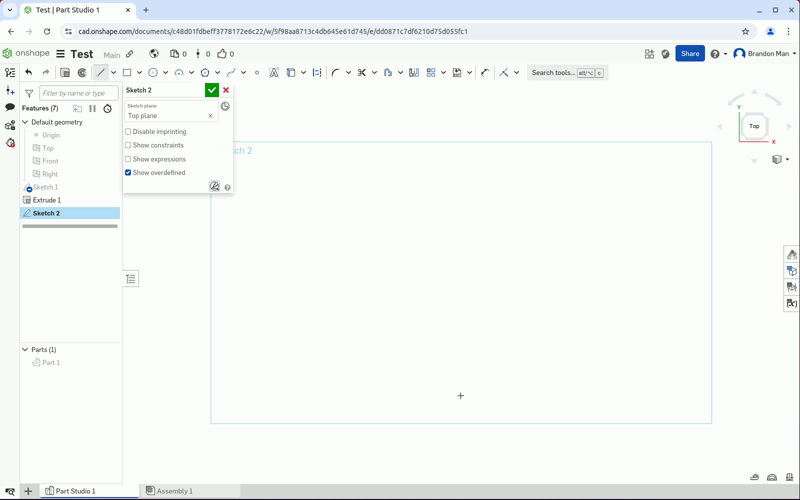
click(460, 395)
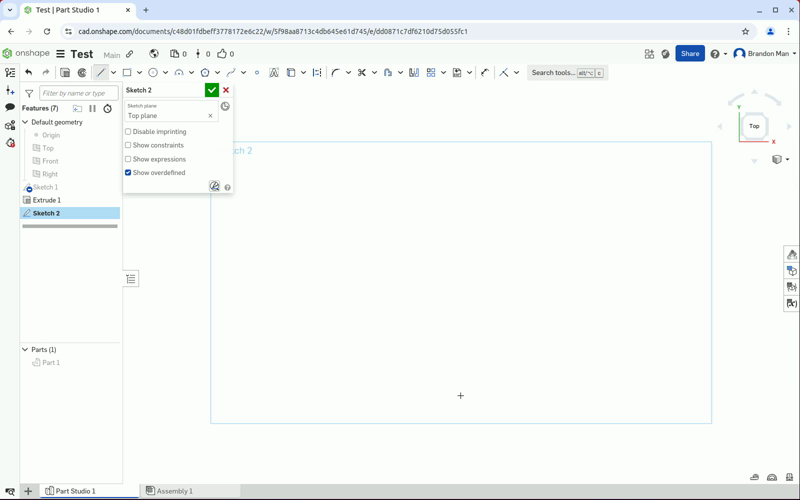
key_up(shift)
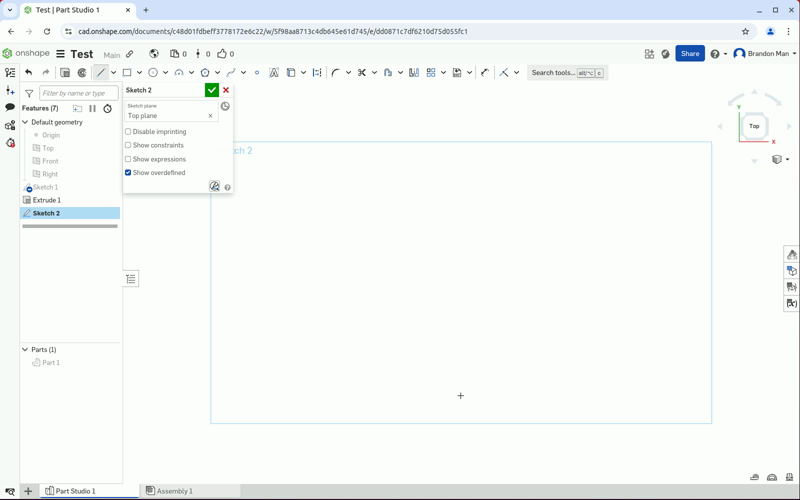
key_down(shift)
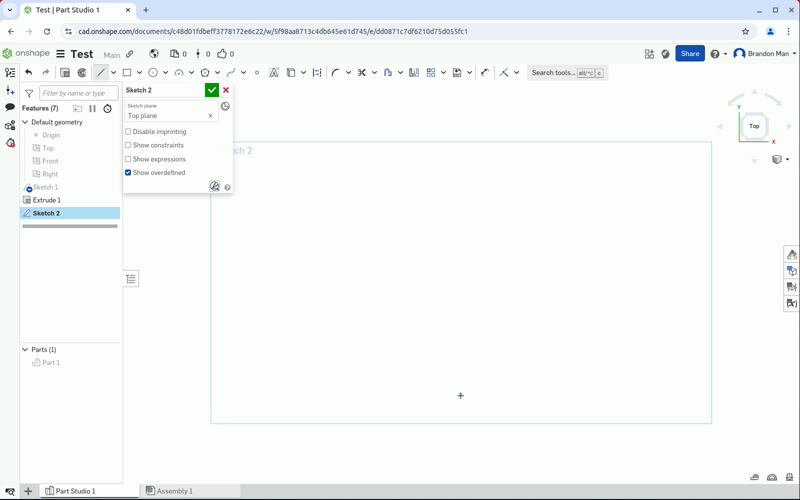
mouse_move(490, 395)
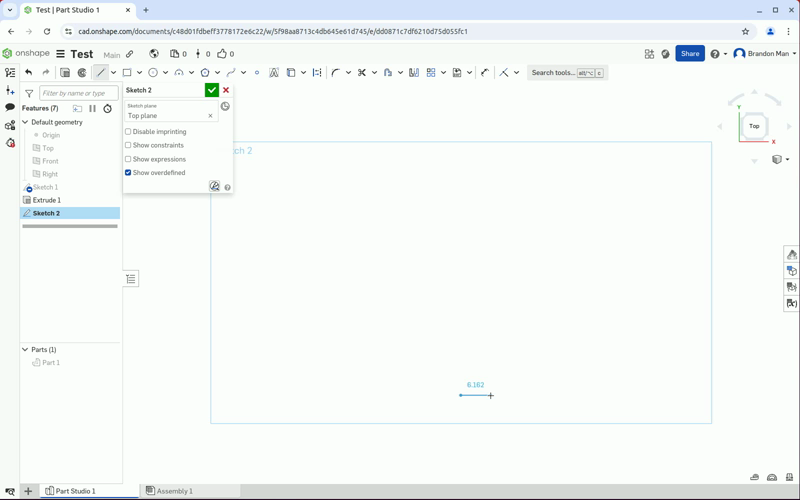
mouse_move(516, 395)
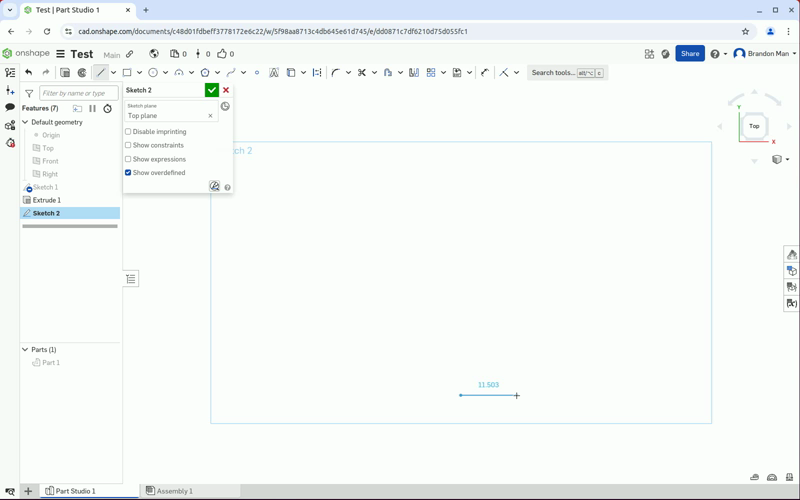
click(516, 395)
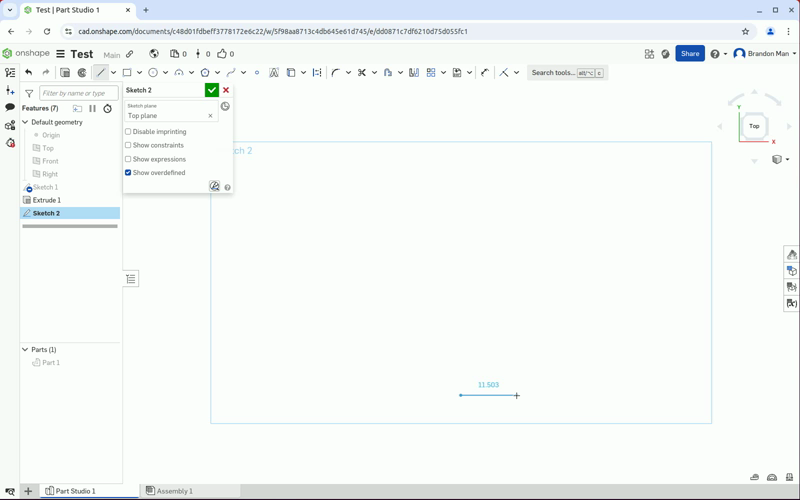
key_up(shift)
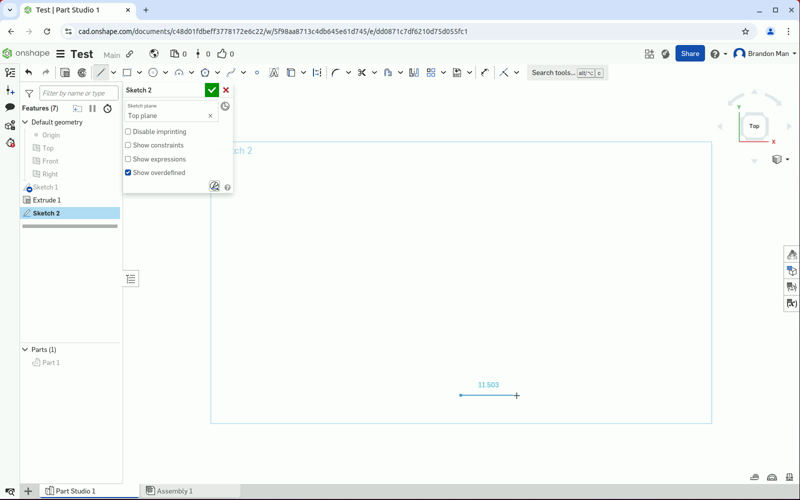
key_down(shift)
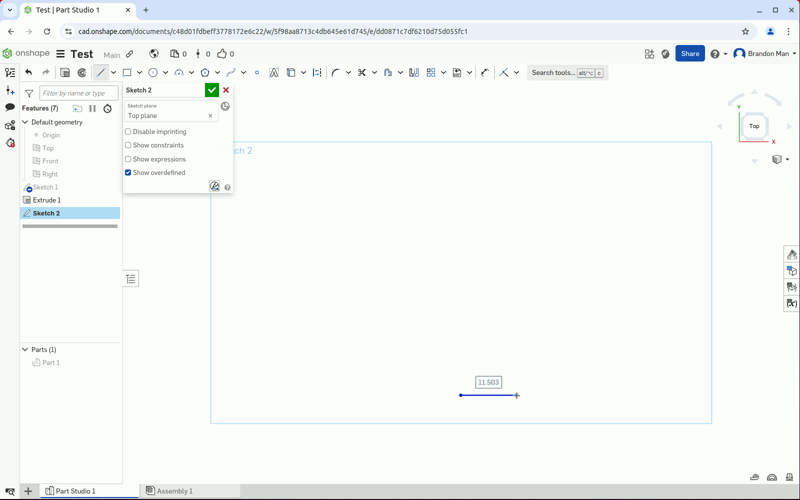
mouse_move(516, 283)
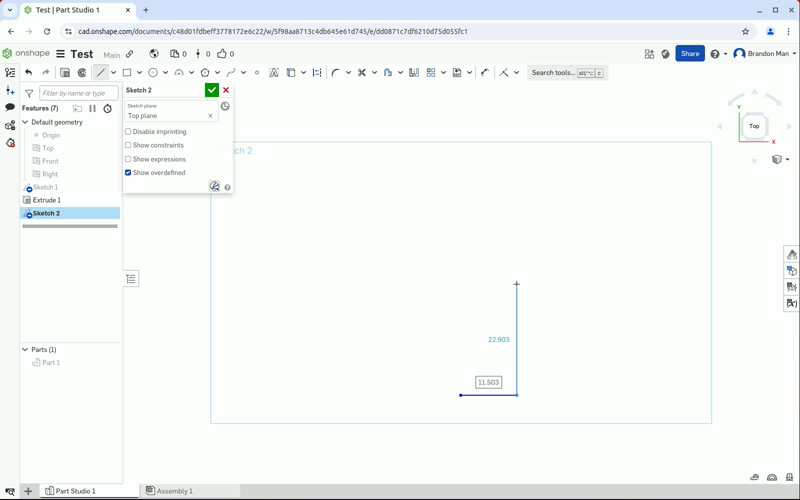
click(516, 283)
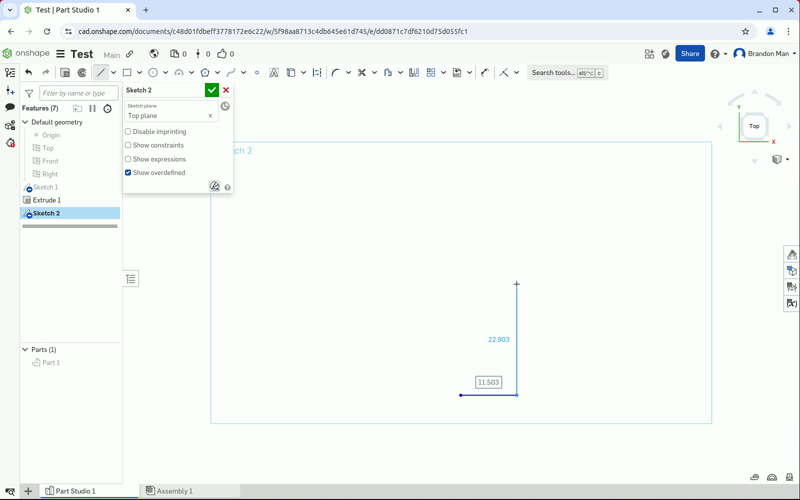
key_up(shift)
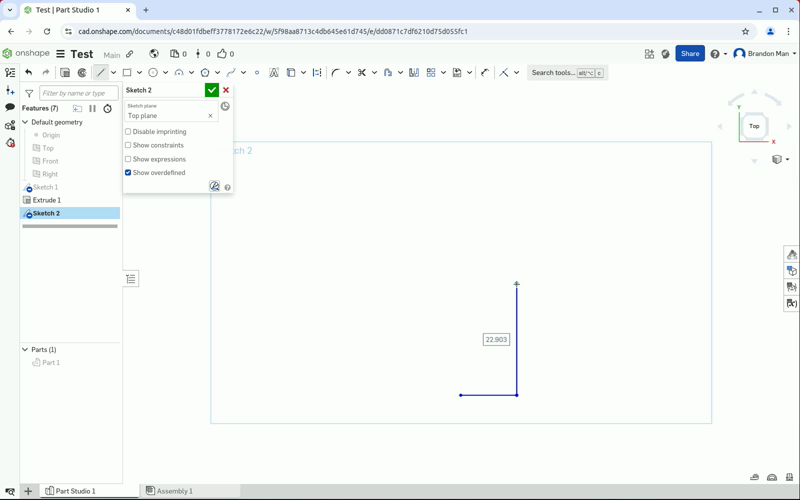
key_down(shift)
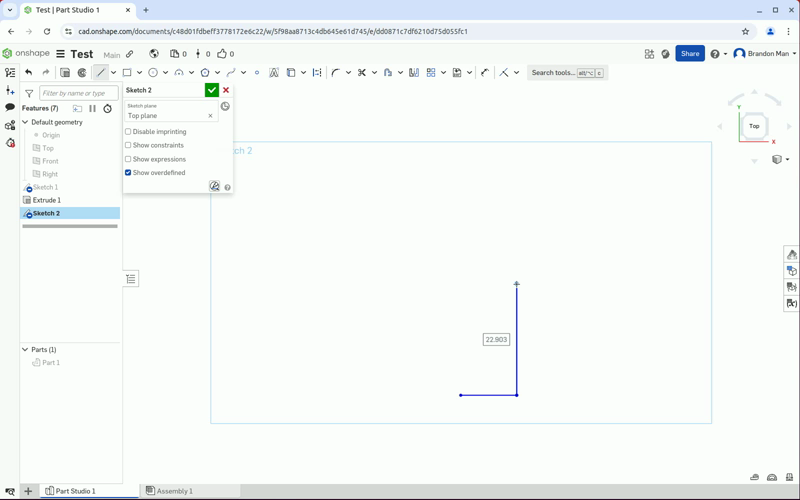
mouse_move(546, 283)
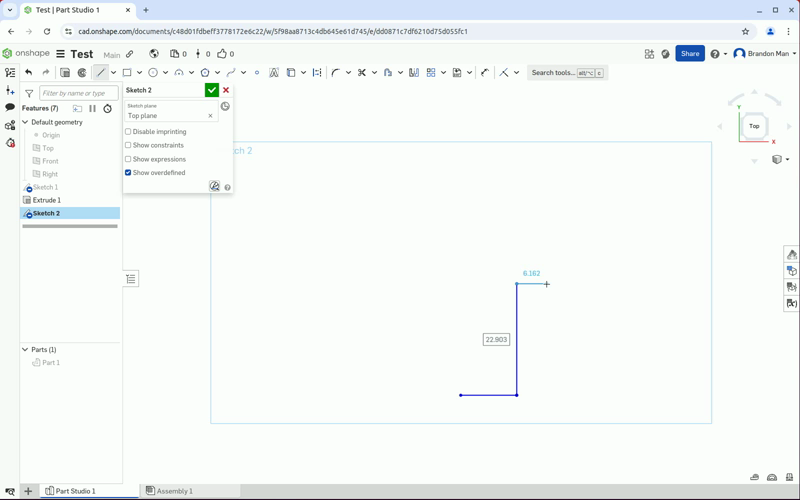
mouse_move(495, 283)
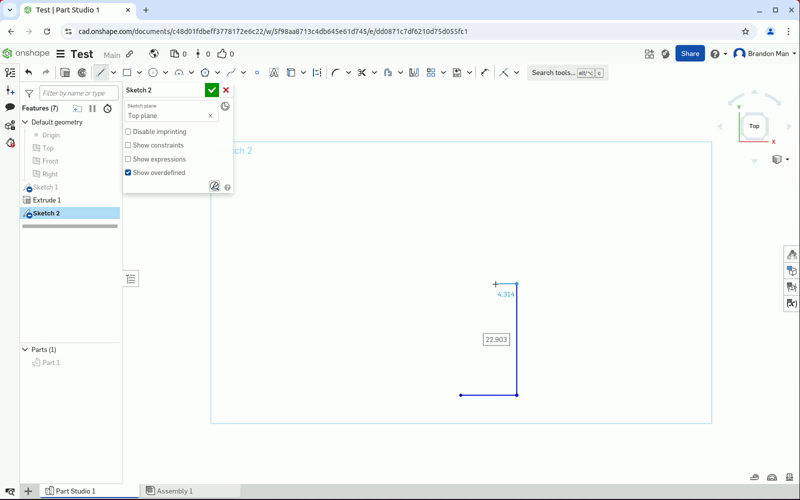
click(495, 283)
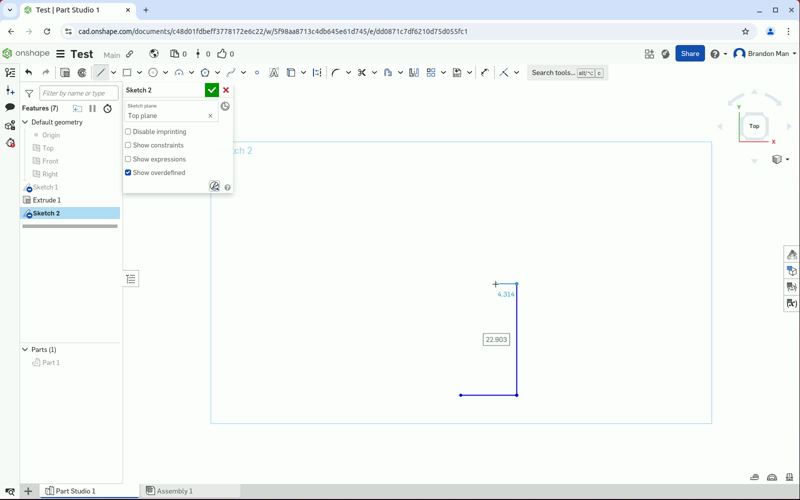
key_up(shift)
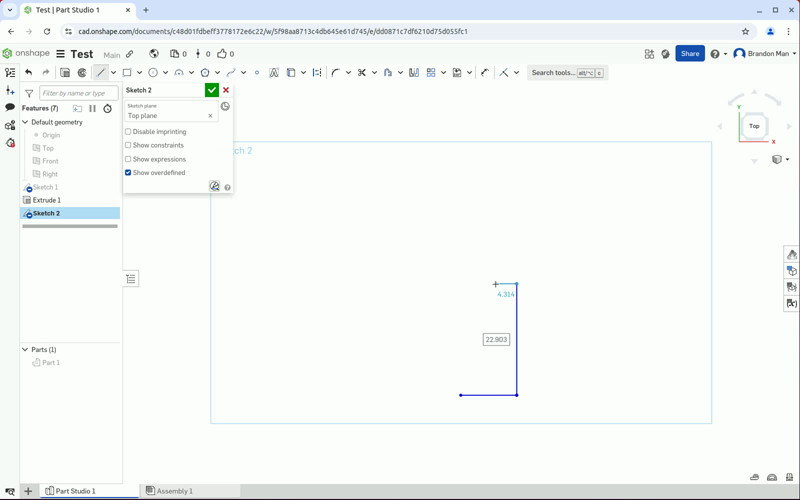
key_down(shift)
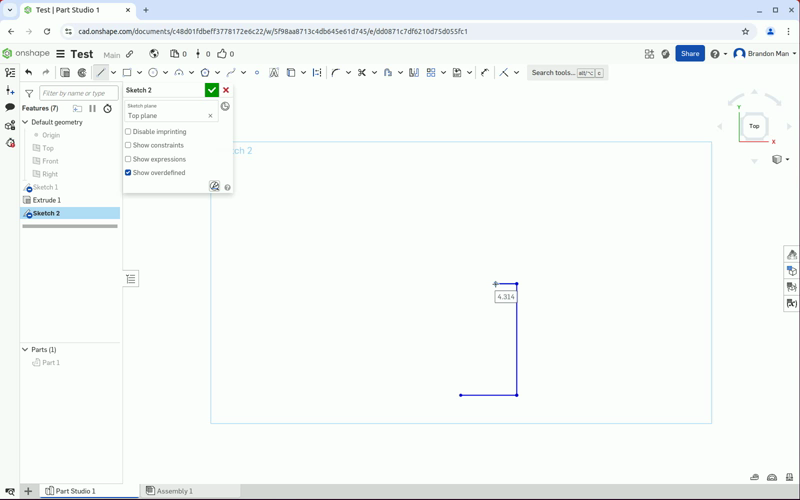
mouse_move(525, 283)
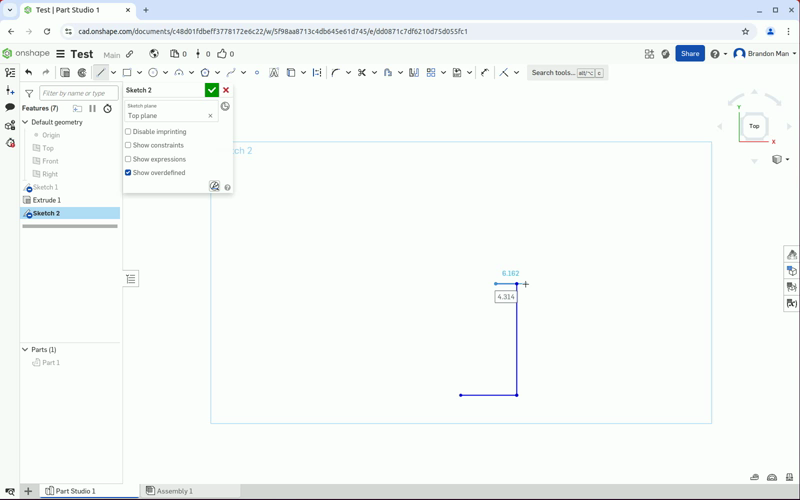
mouse_move(495, 229)
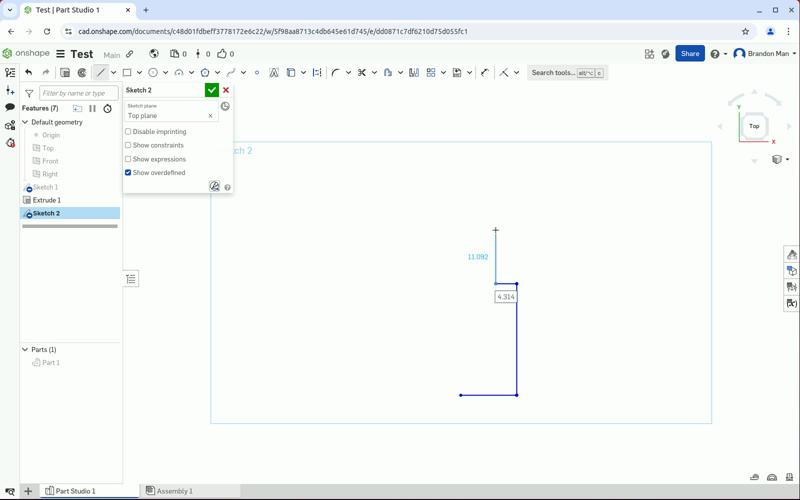
click(495, 229)
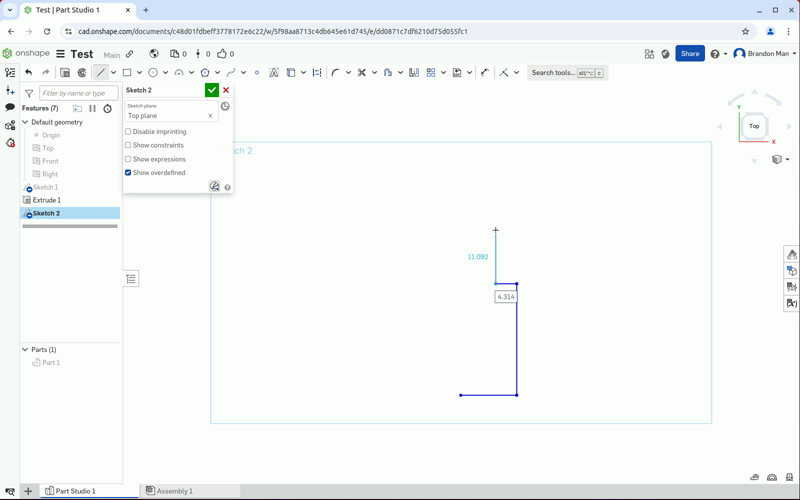
key_up(shift)
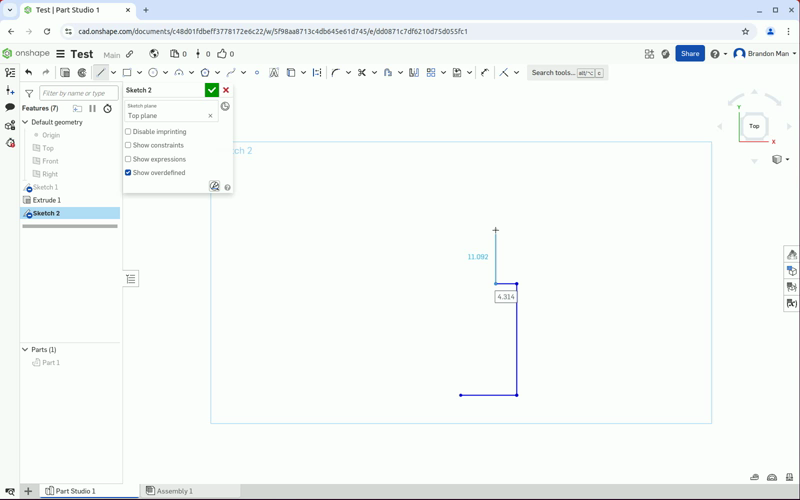
key_down(shift)
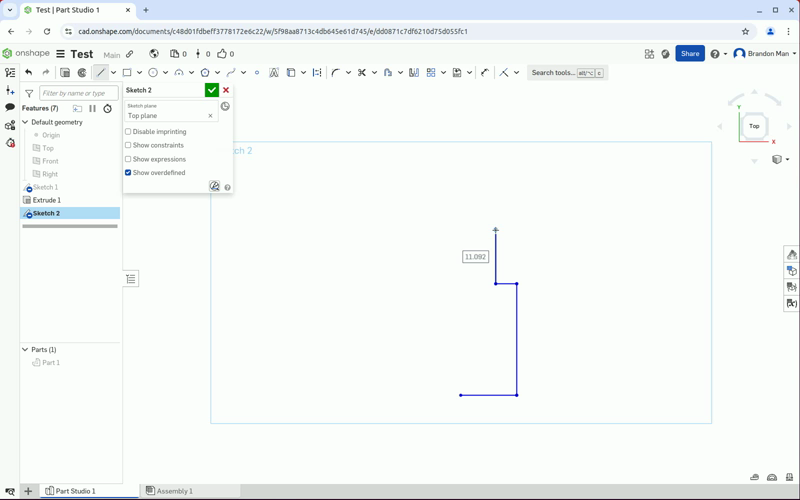
mouse_move(525, 229)
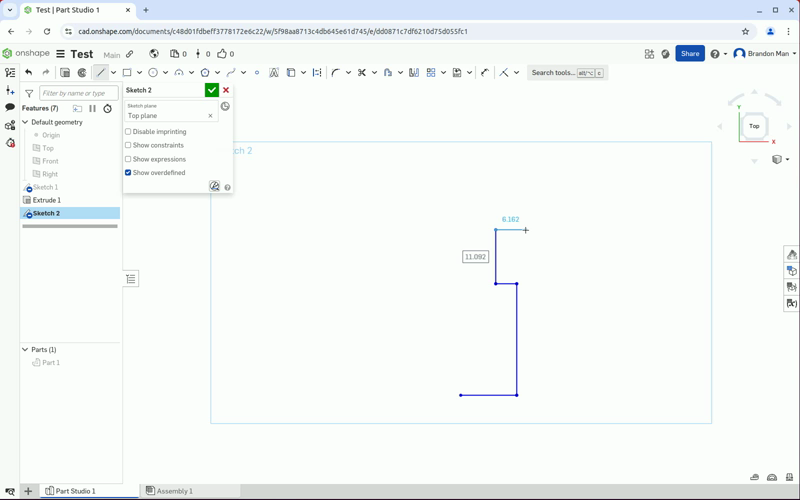
mouse_move(460, 229)
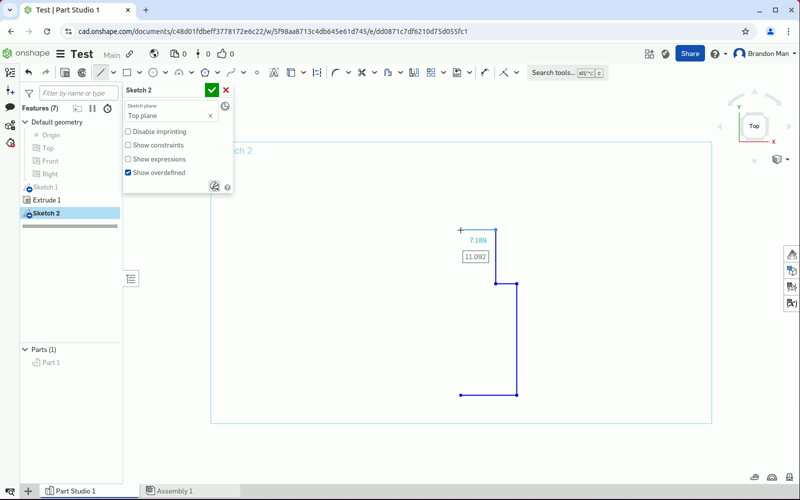
click(460, 229)
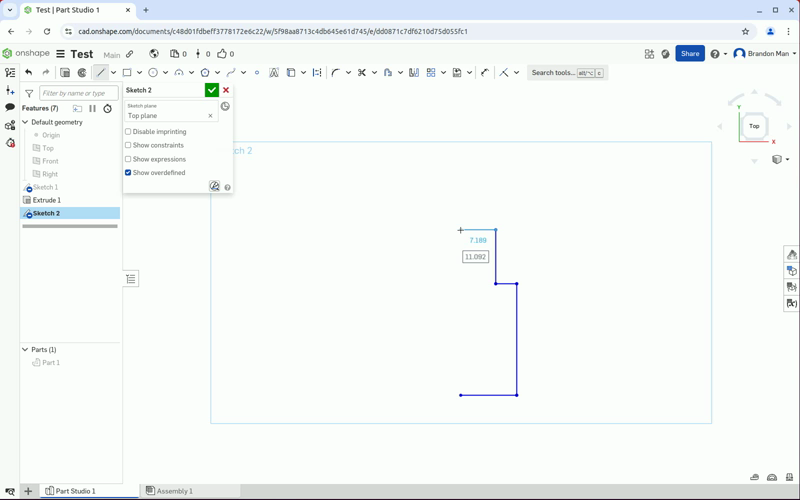
key_up(shift)
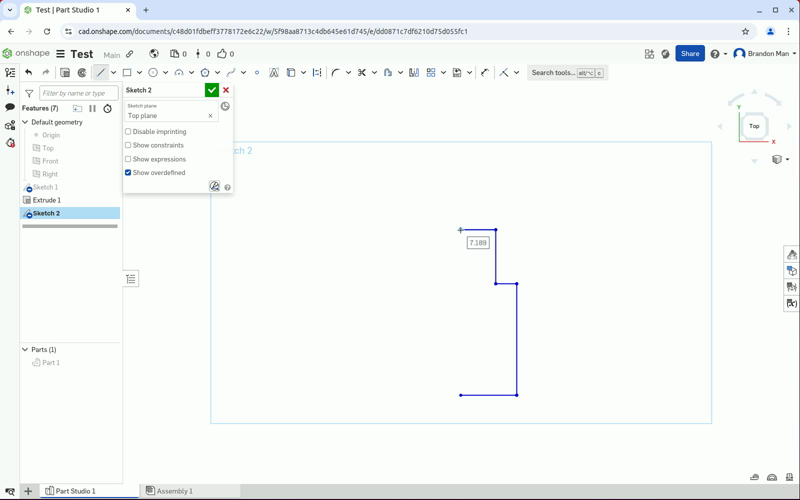
key_down(shift)
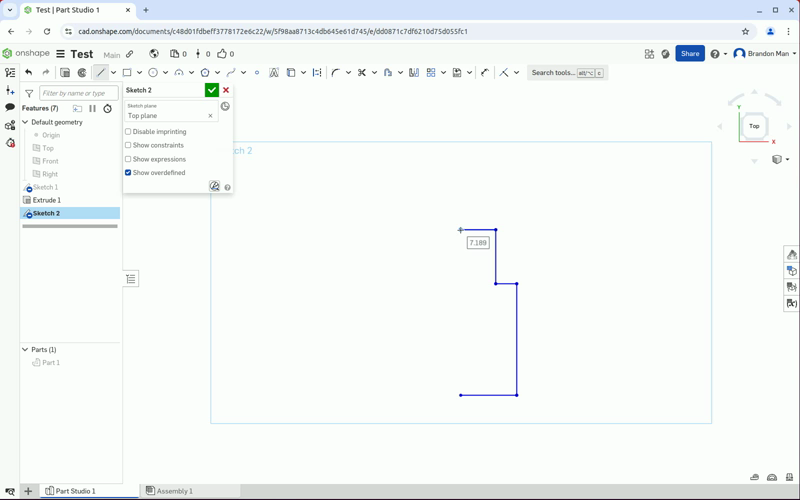
mouse_move(490, 229)
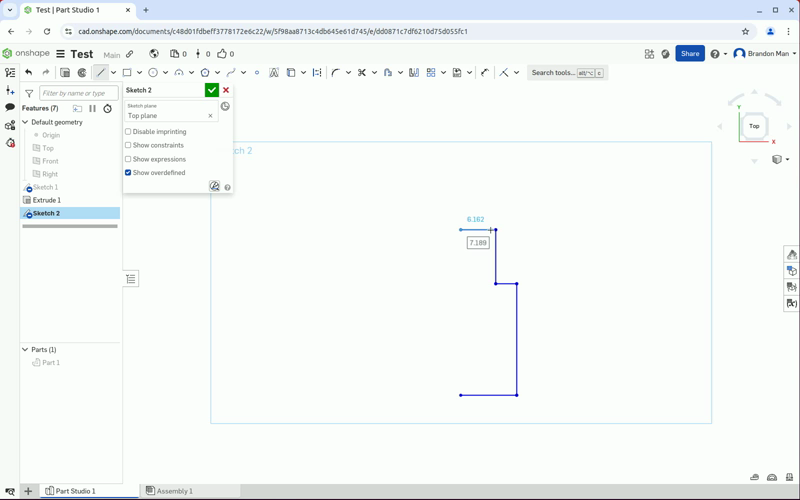
mouse_move(460, 283)
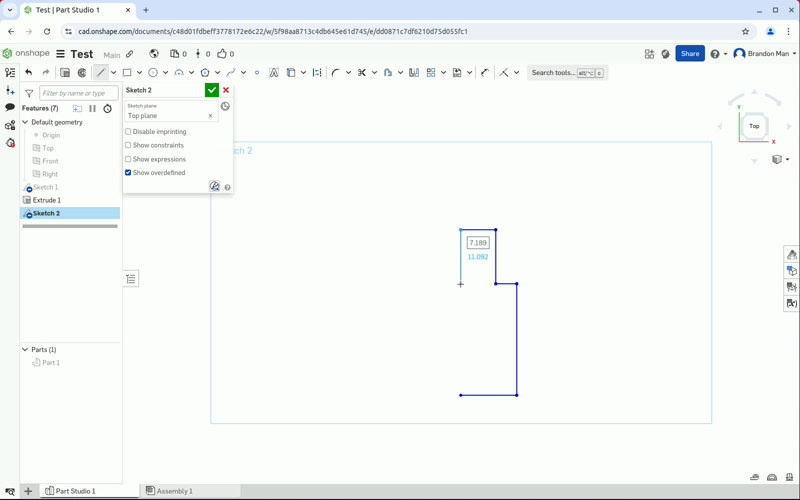
click(460, 283)
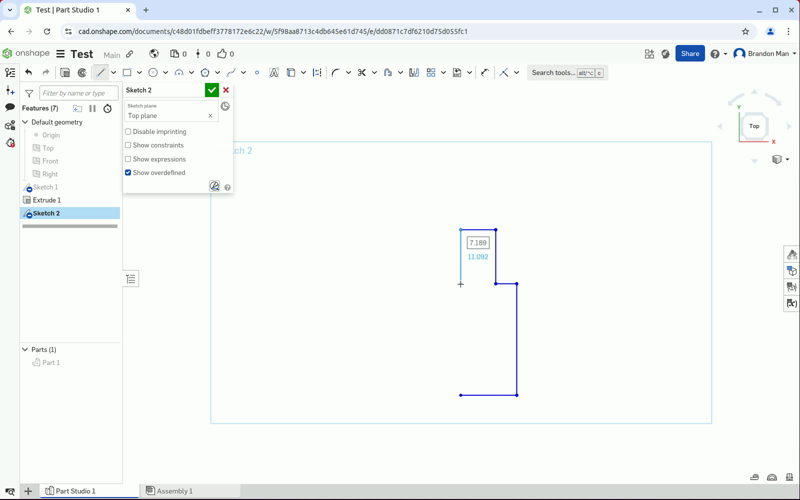
key_up(shift)
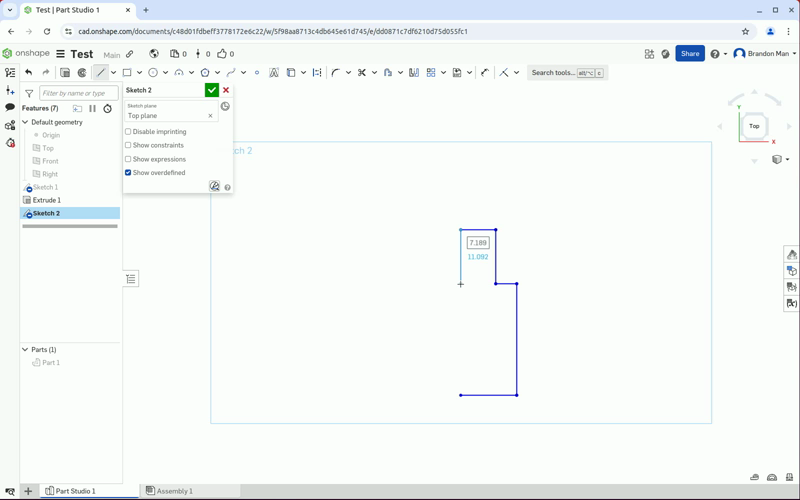
key_down(shift)
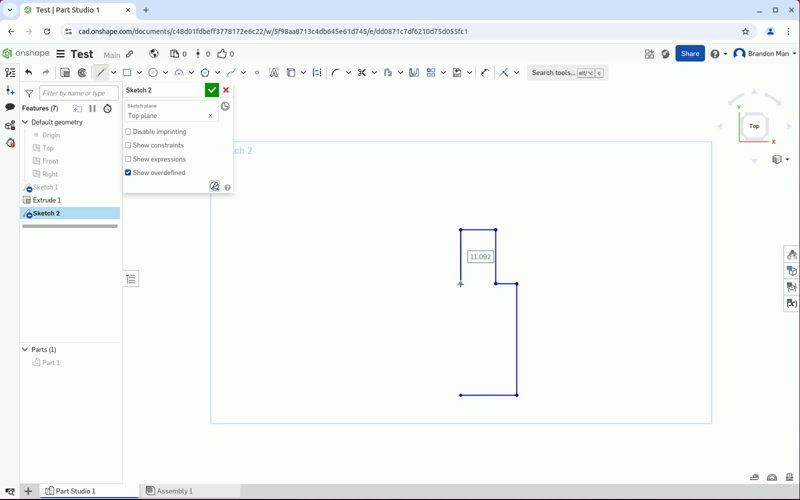
mouse_move(460, 395)
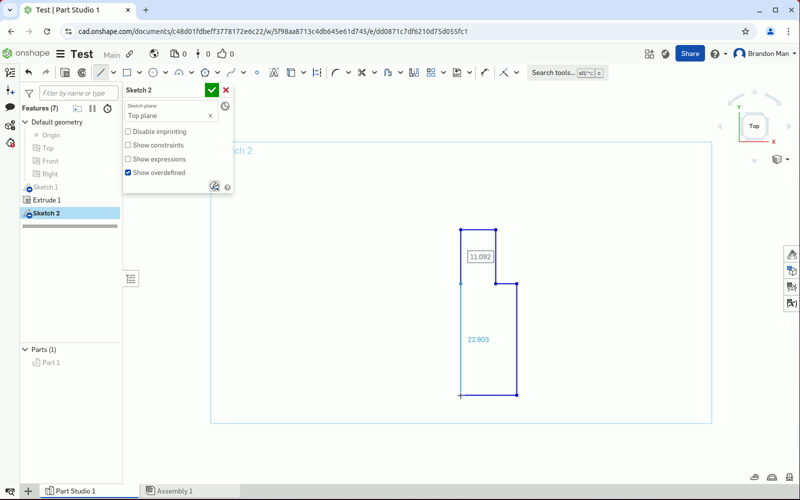
key_up(shift)
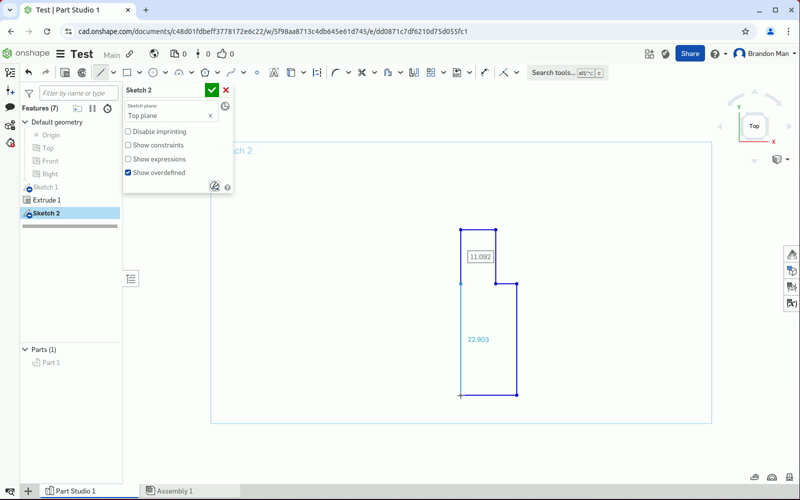
click(460, 395)
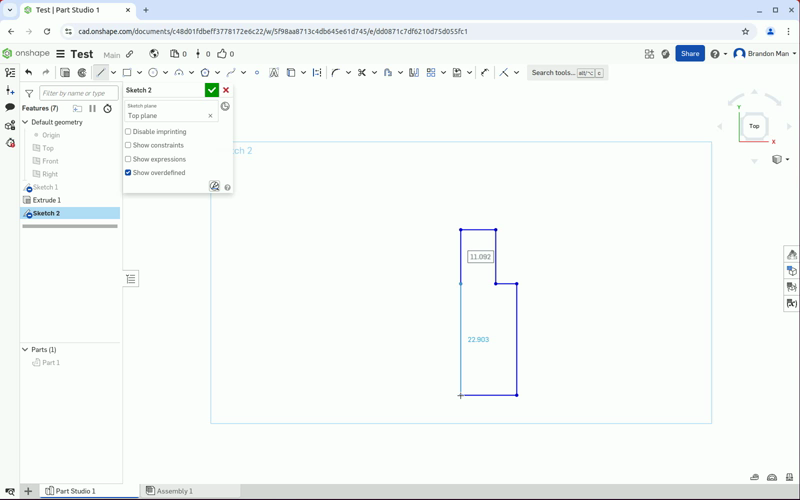
key(esc)
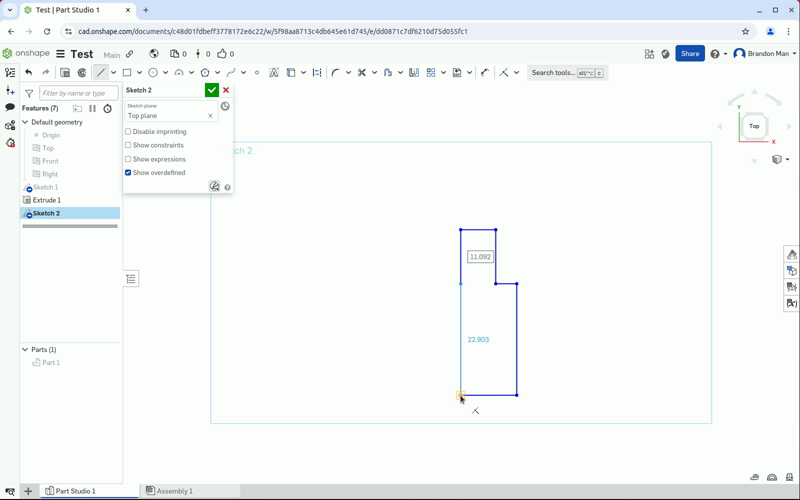
key(c)
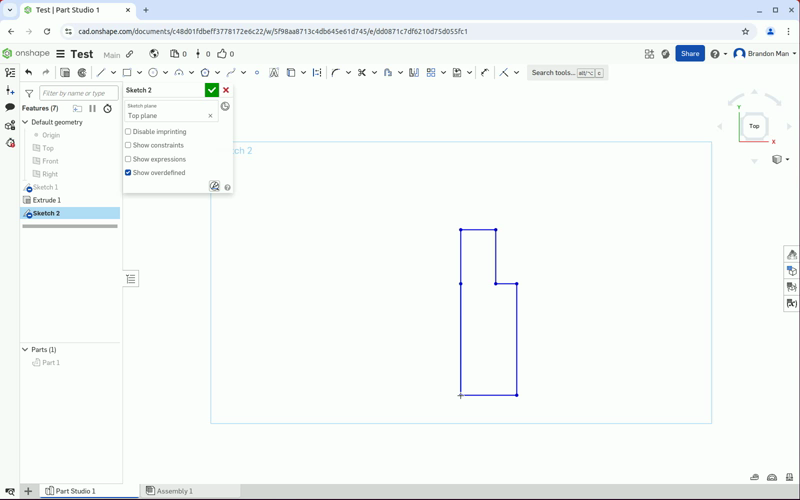
key_down(shift)
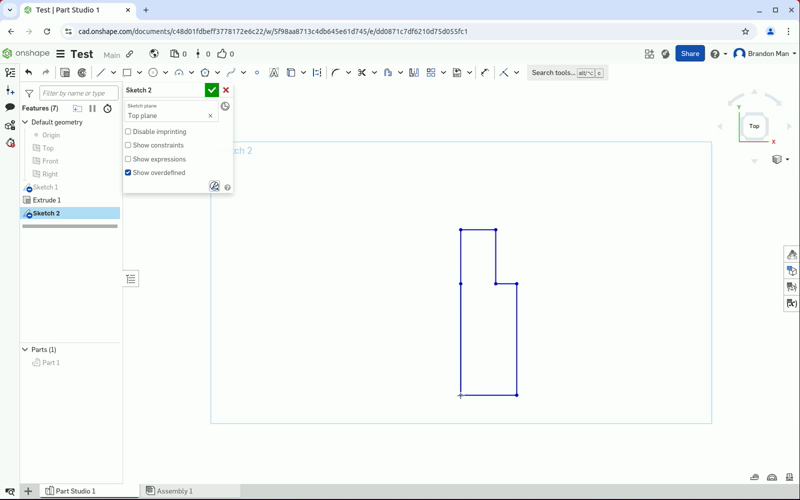
mouse_move(502, 381)
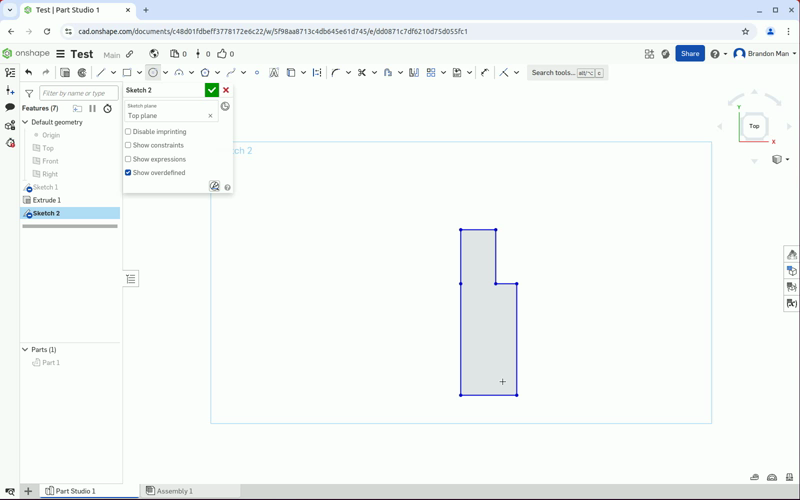
click(502, 381)
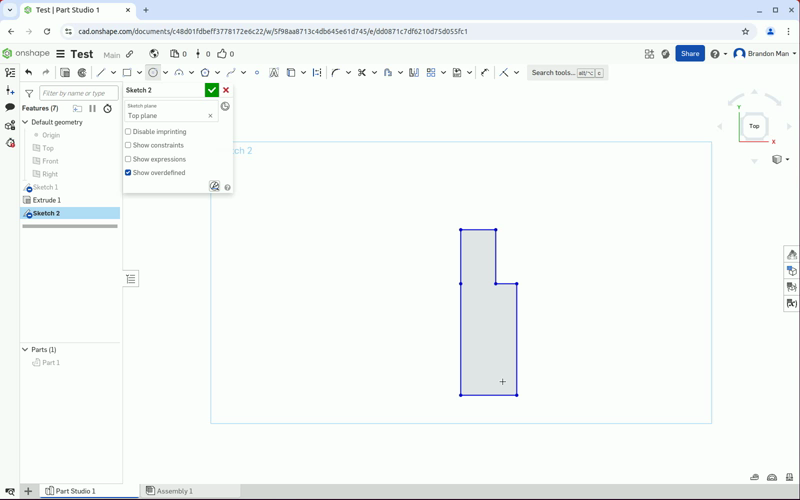
key_up(shift)
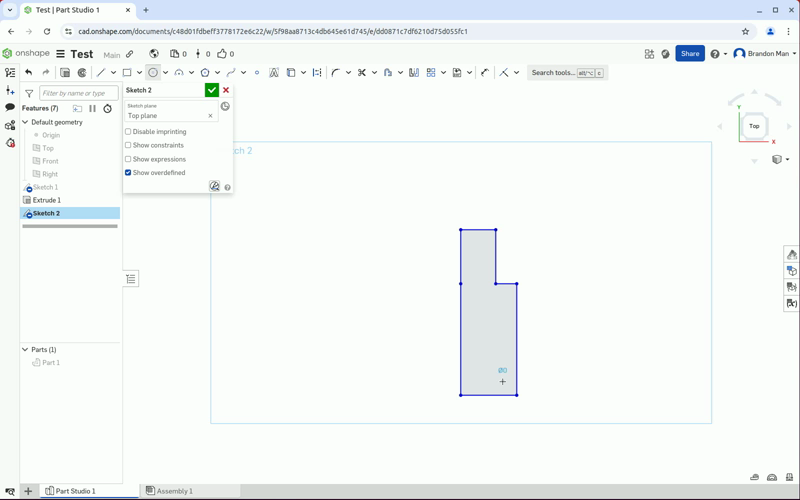
mouse_move(506, 381)
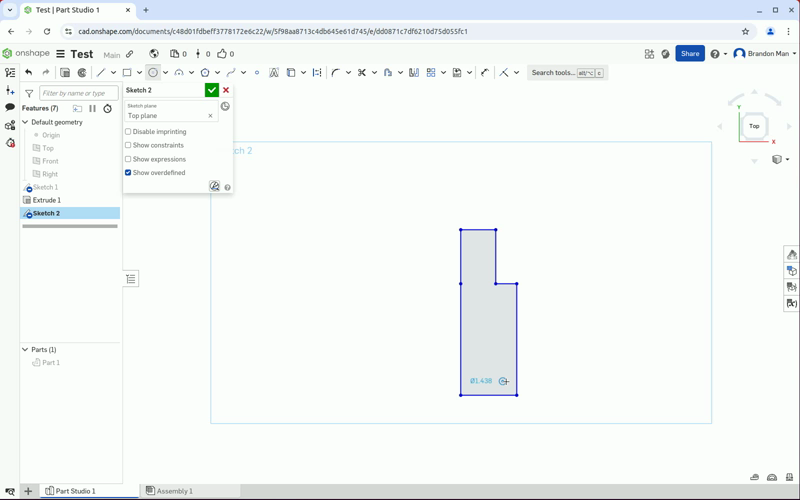
click(506, 381)
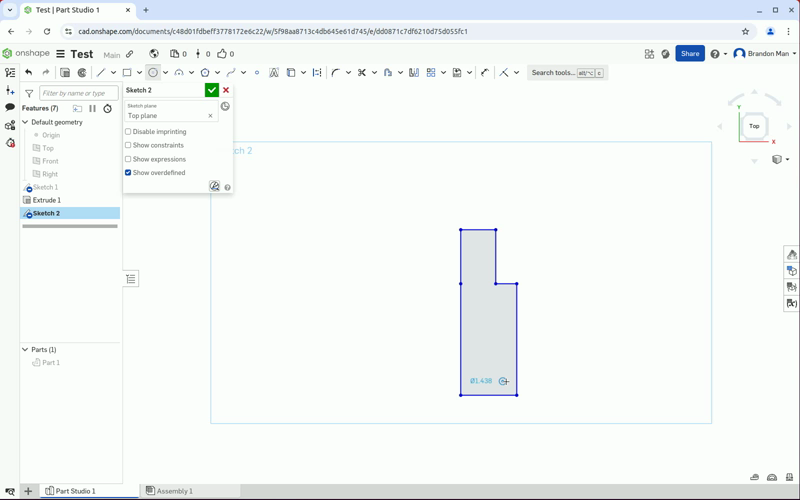
key(esc)
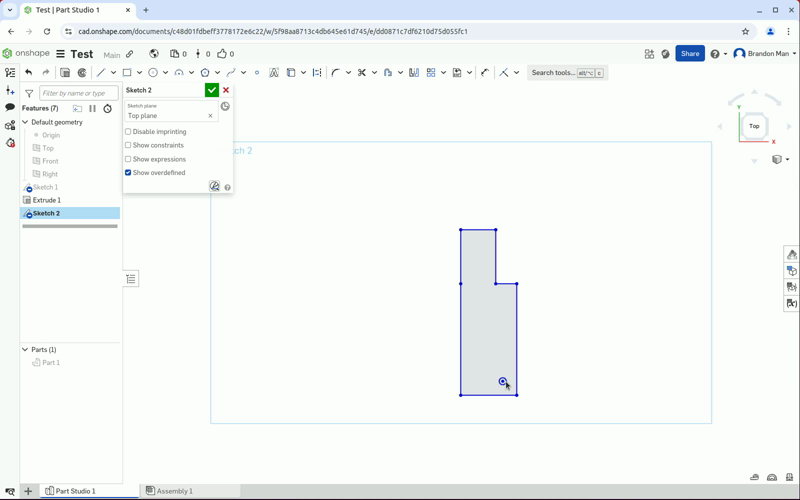
key(c)
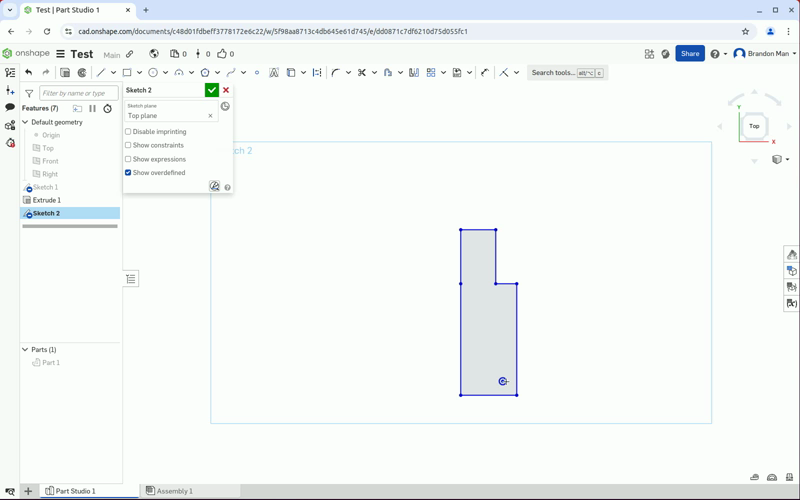
key_down(shift)
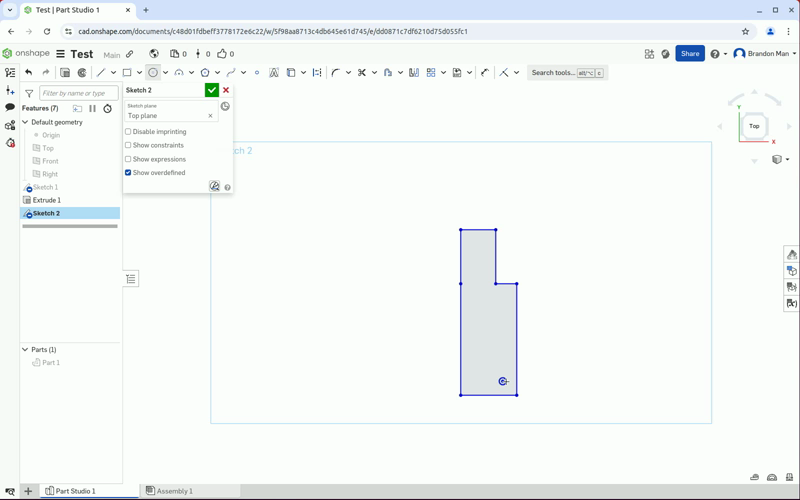
mouse_move(502, 297)
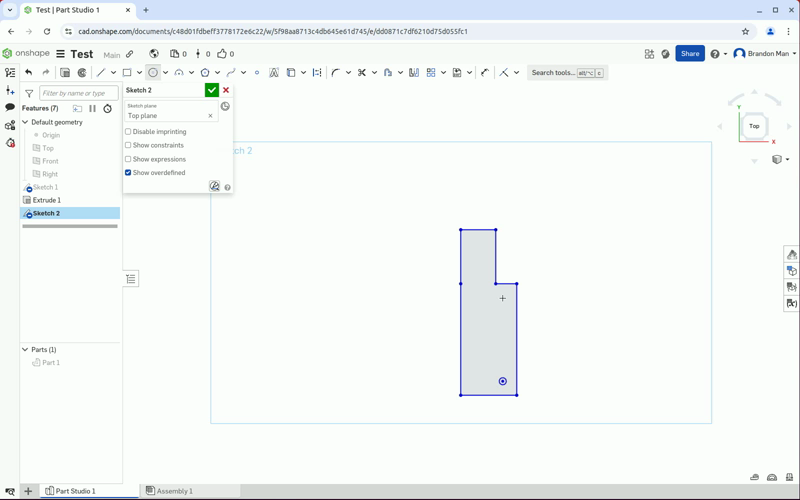
click(502, 297)
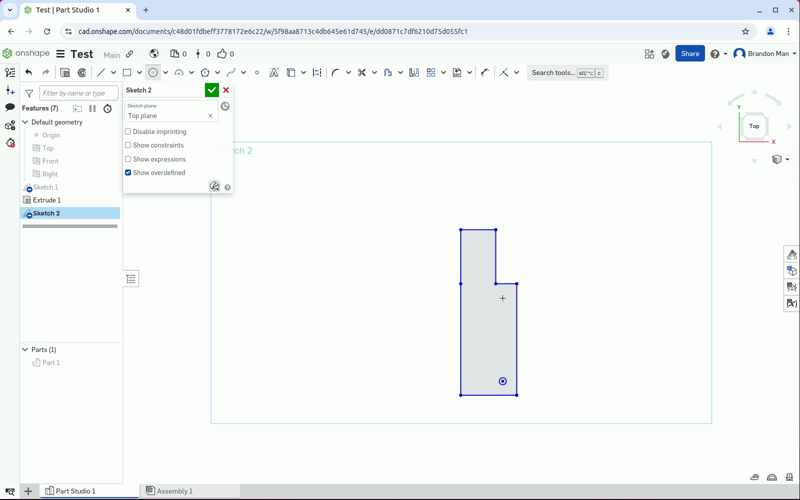
key_up(shift)
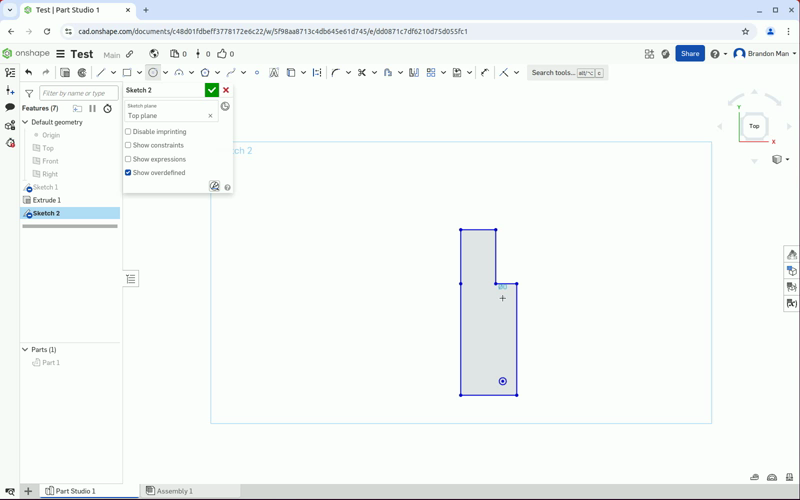
mouse_move(506, 297)
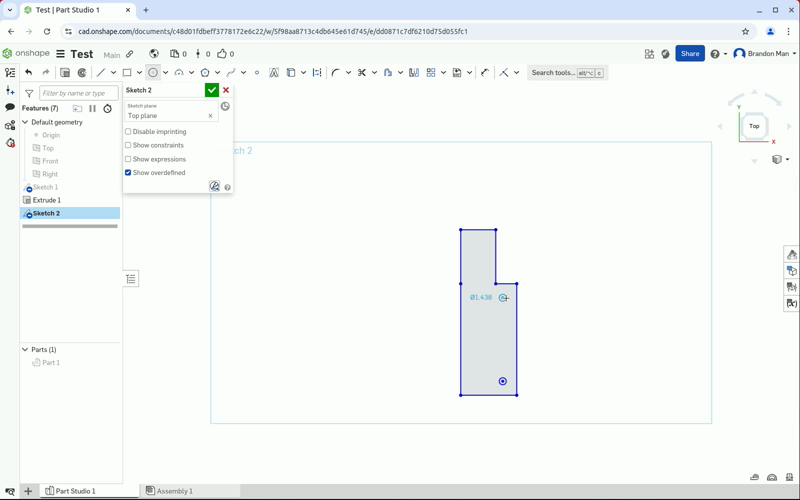
click(506, 297)
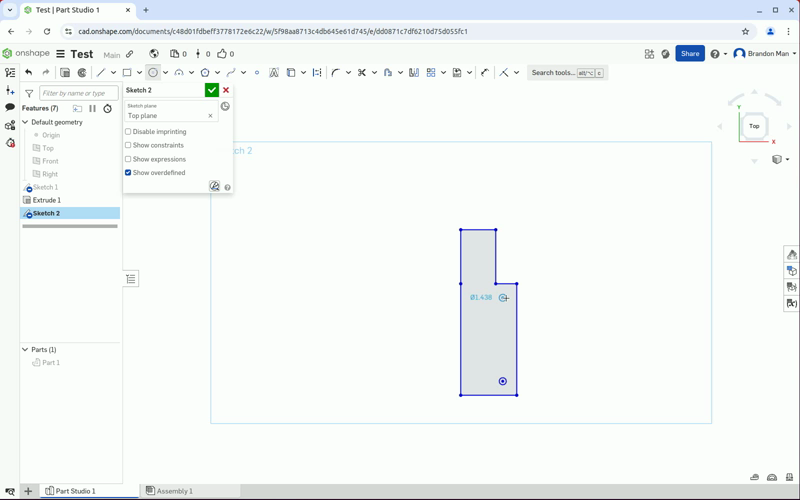
key(esc)
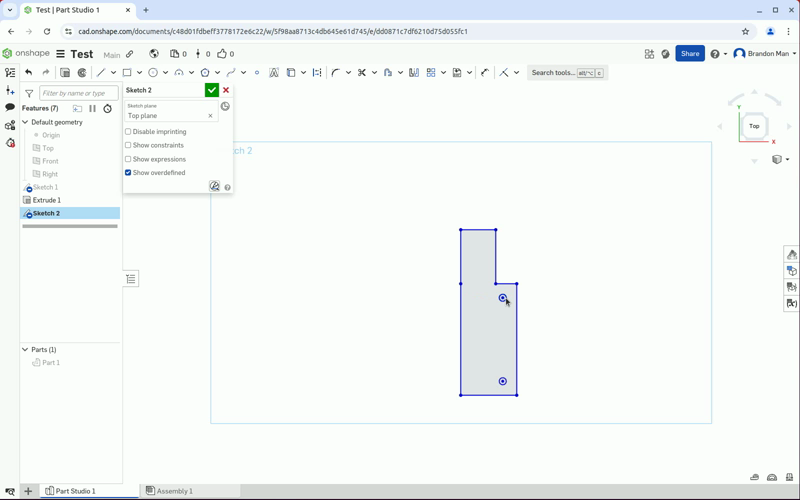
mouse_move(480, 386)
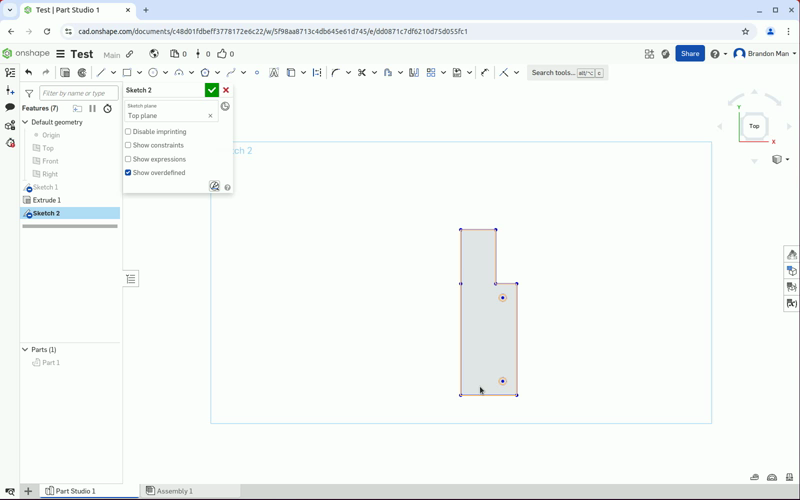
click(480, 386)
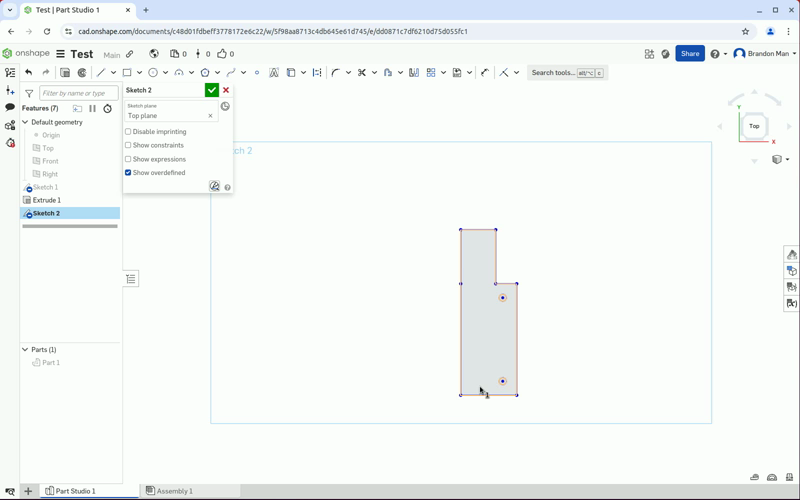
mouse_move(73, 352)
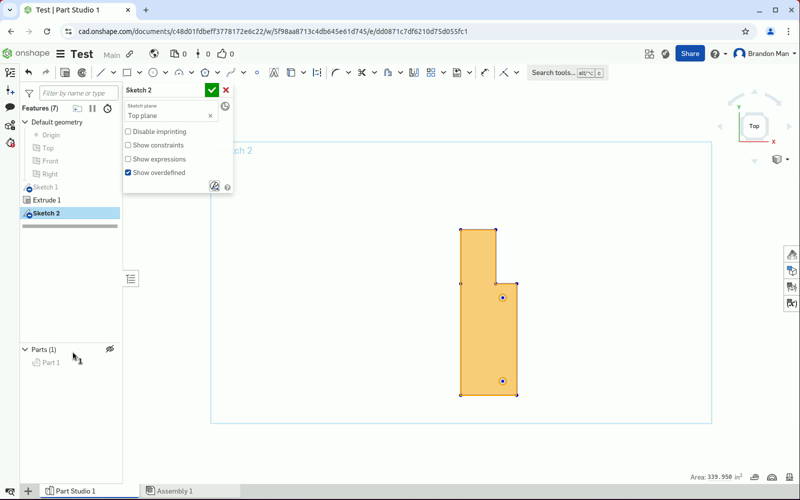
key(shift+y)
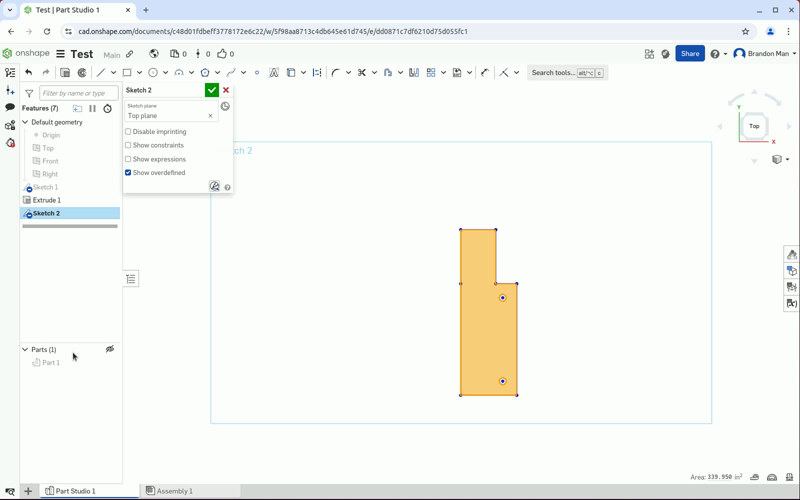
key(shift+e)
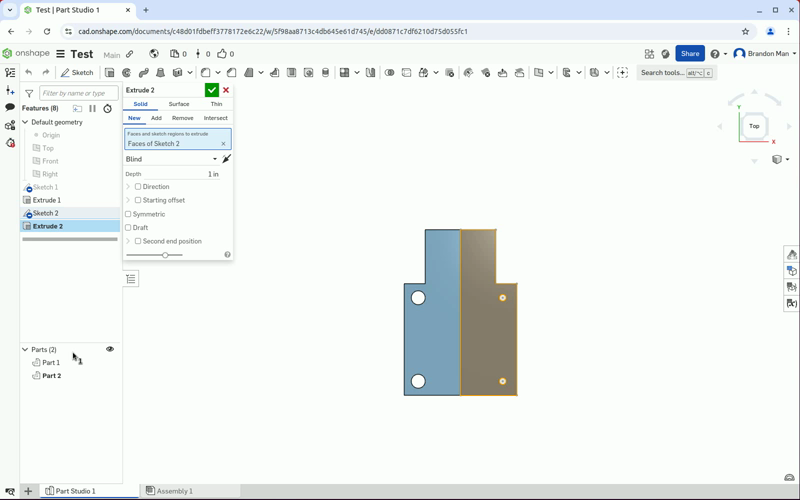
mouse_move(143, 106)
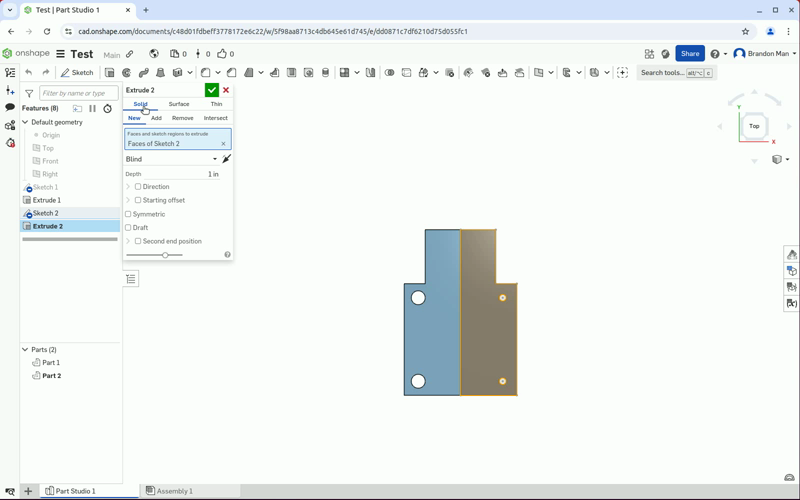
click(143, 106)
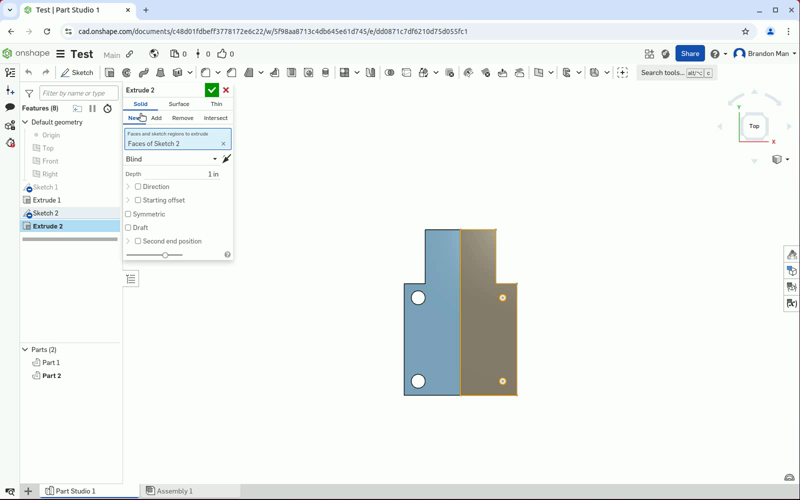
mouse_move(137, 120)
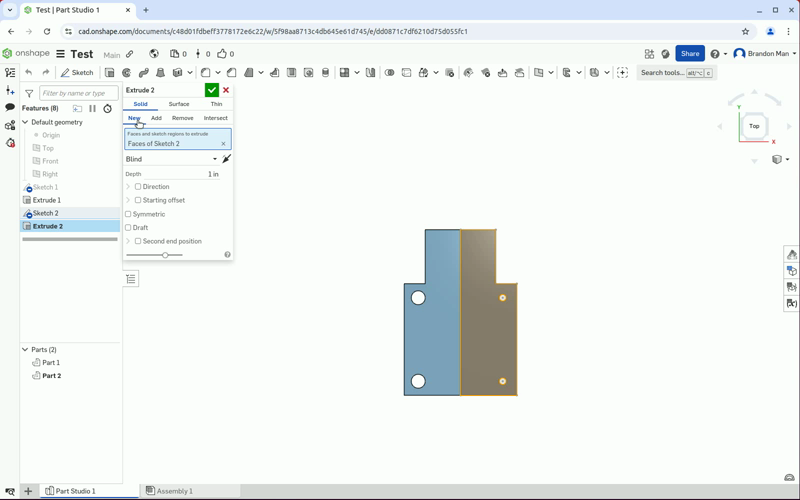
click(137, 120)
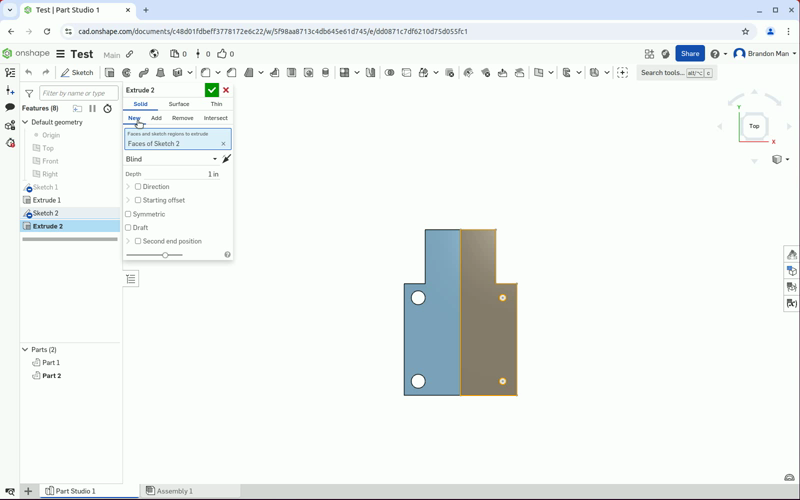
key(tab, 4)
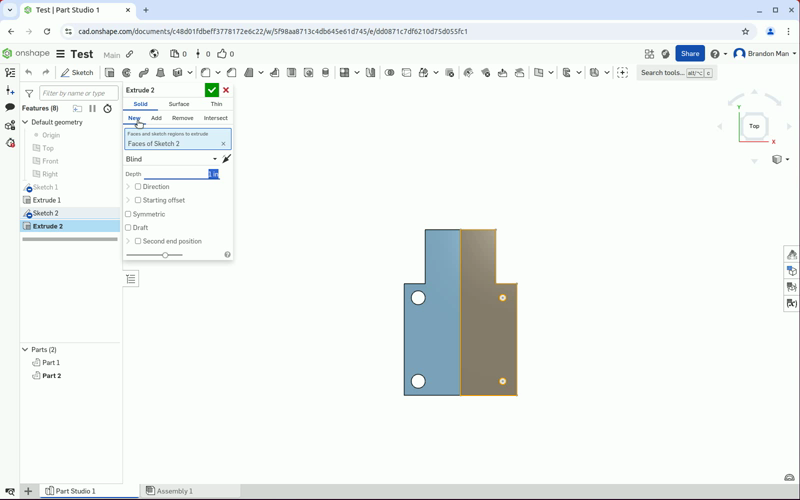
text(5.536)
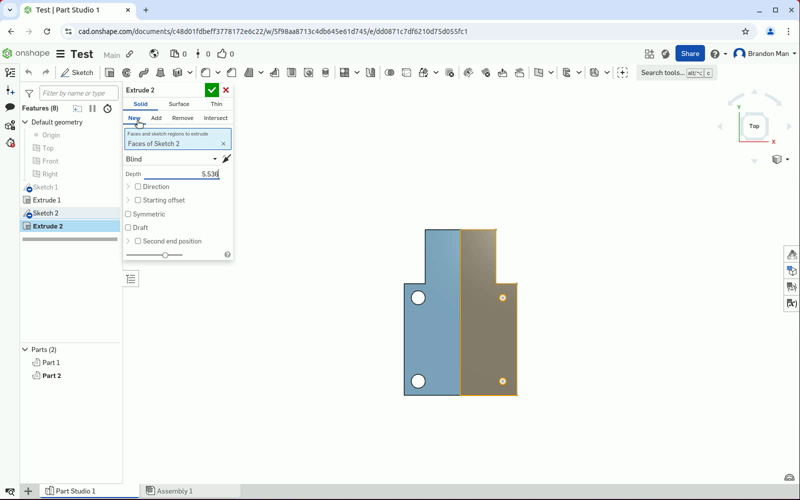
key(enter)
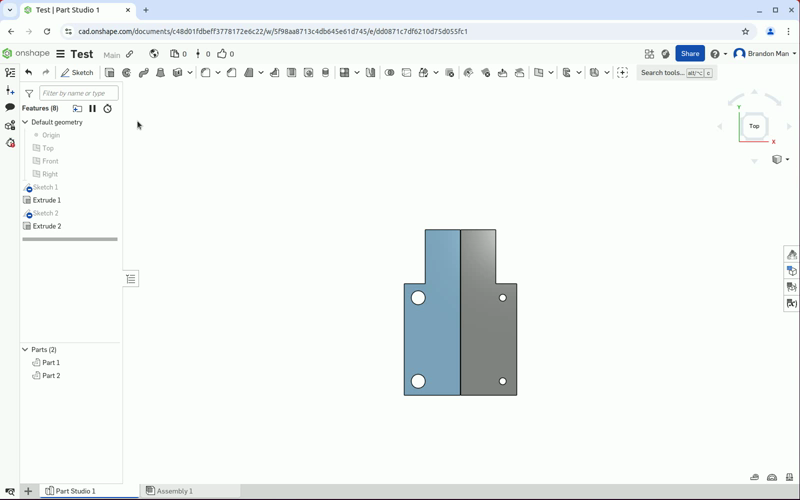
key(shift+h)
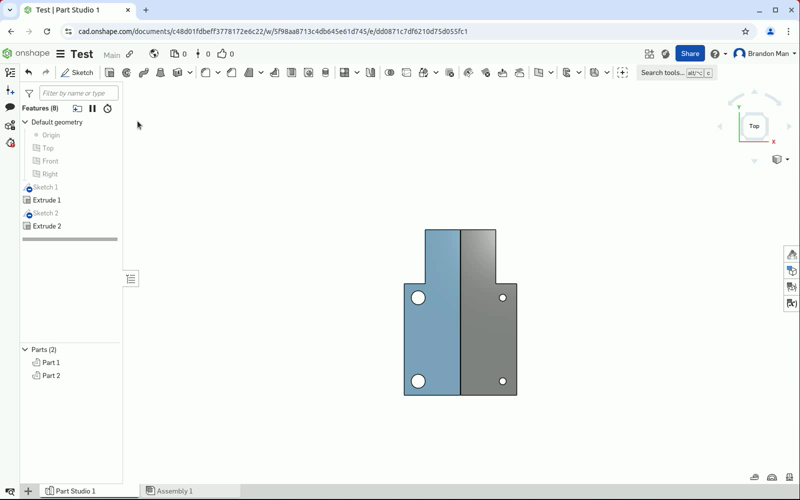
key(shift+h)
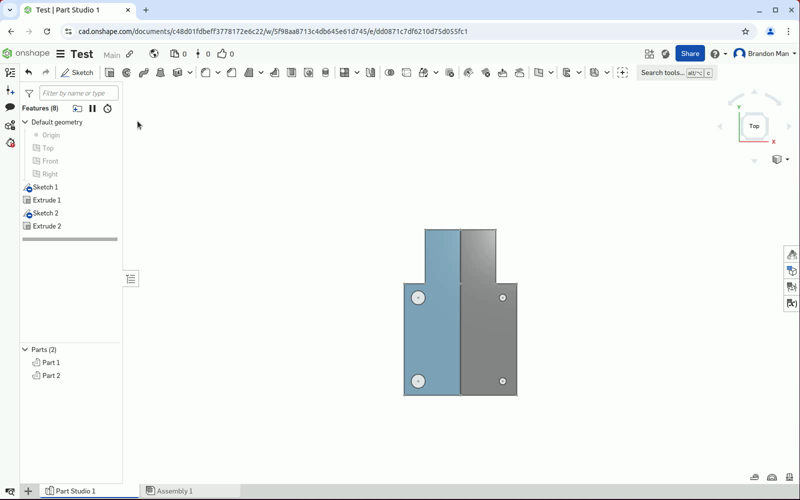
key(shift+7)
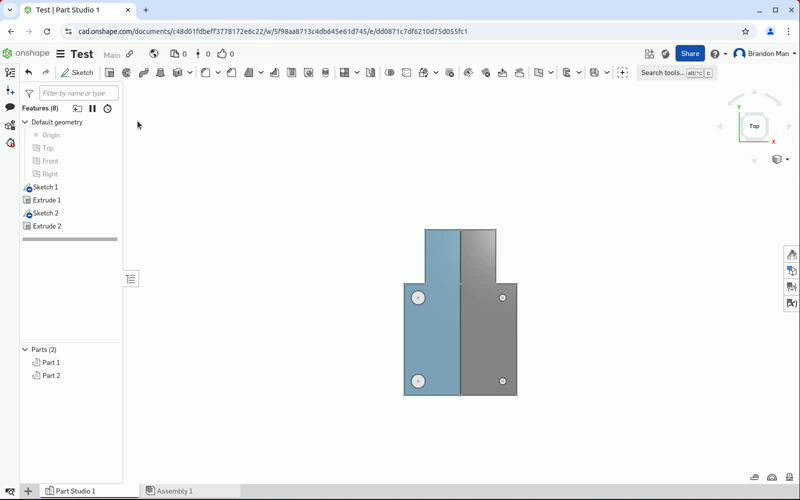
key(up, 3)
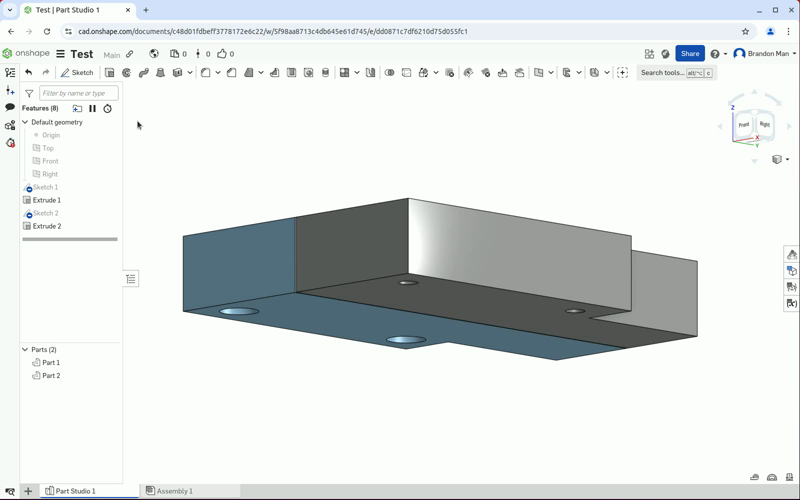
key(left, 3)
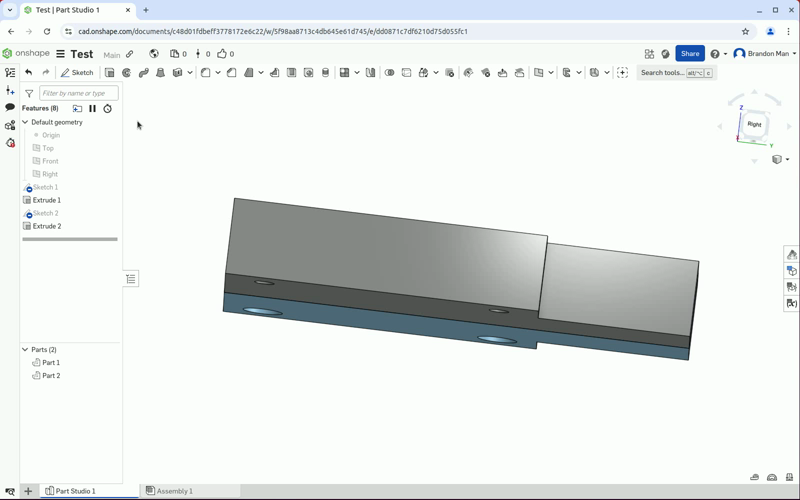
key(right, 3)
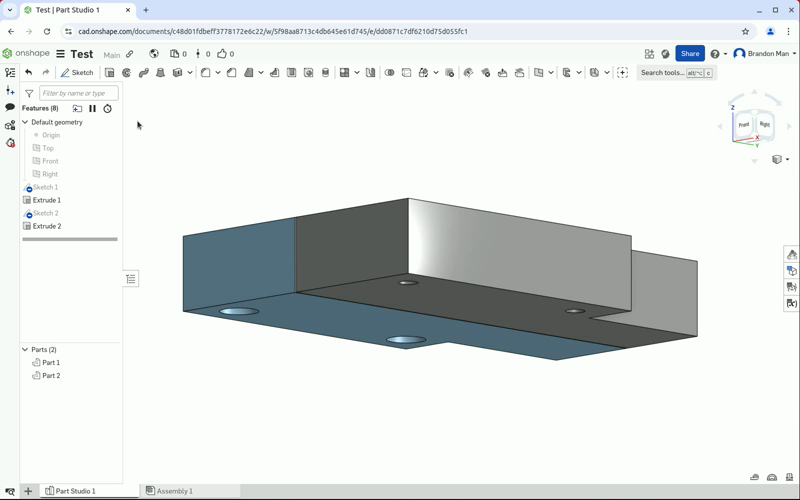
key(down, 3)
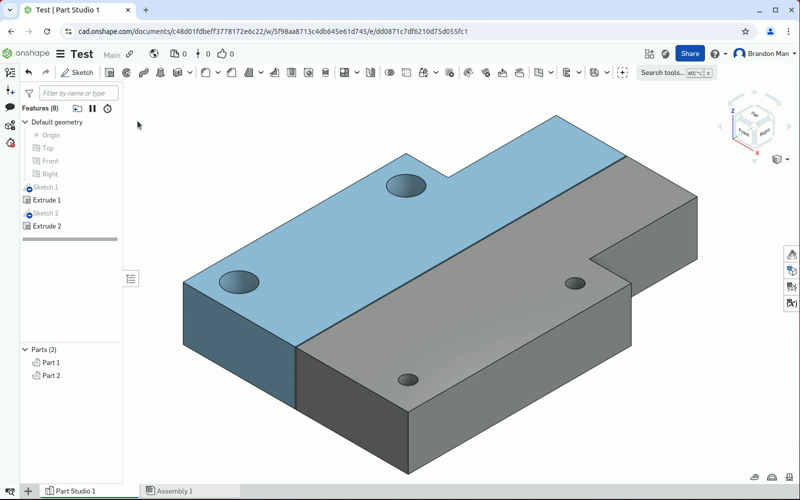
mouse_move(73, 189)
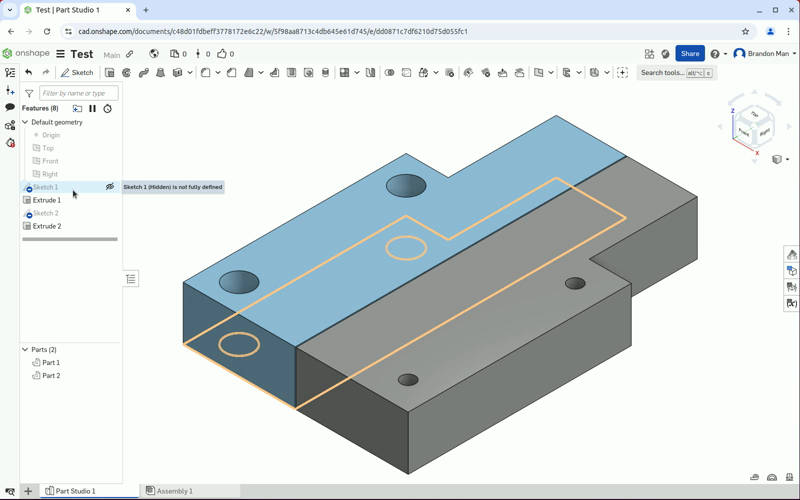
click(73, 189)